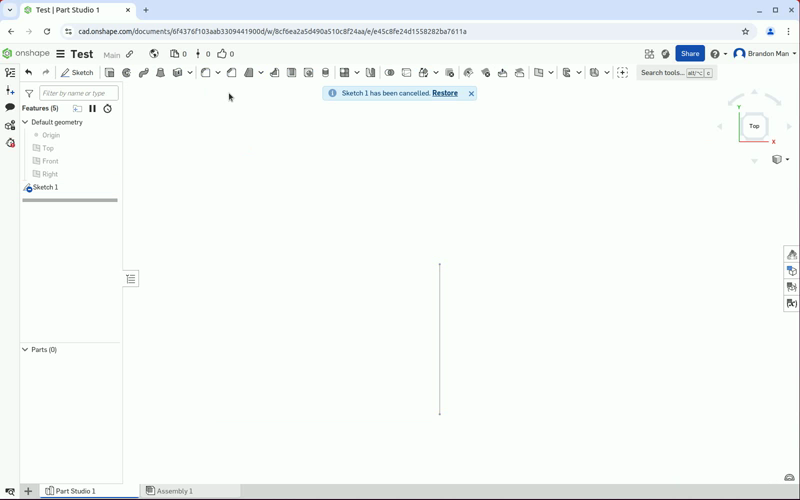
key(shift+h)
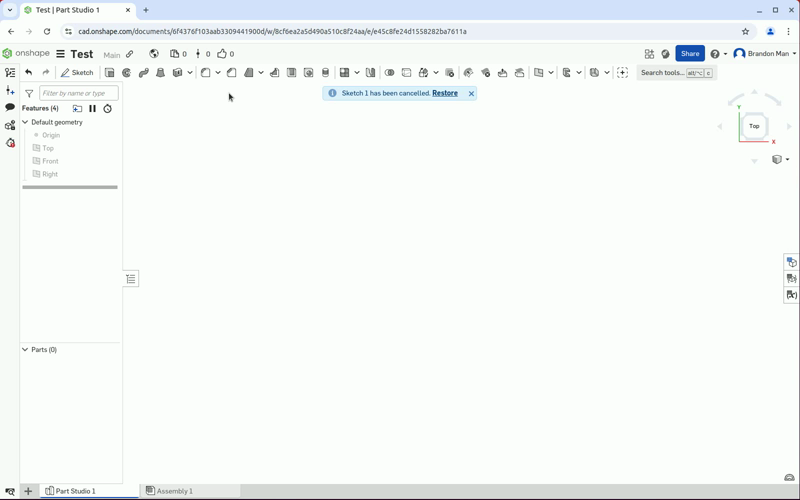
mouse_move(73, 352)
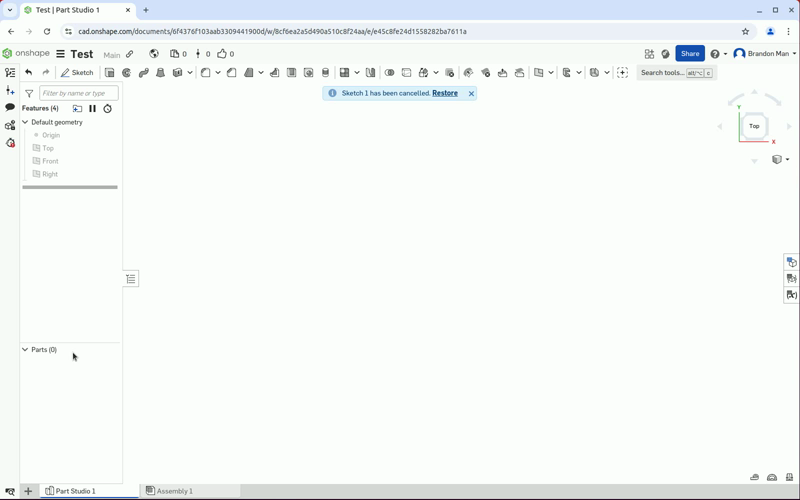
key(y)
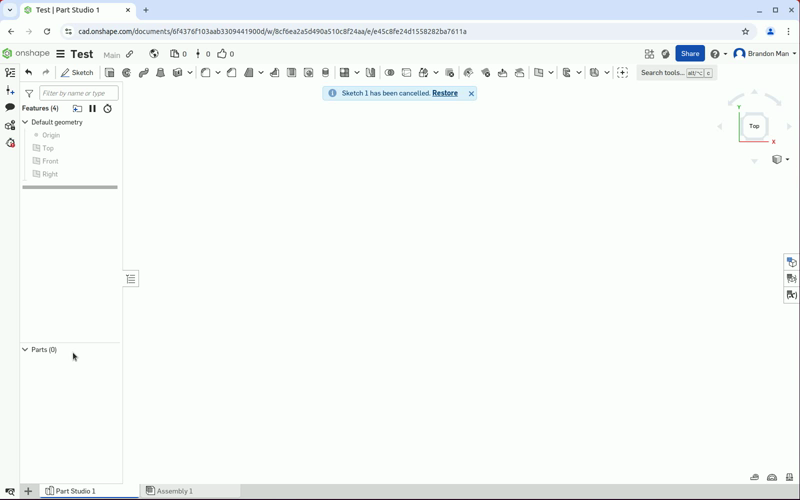
key(shift+p)
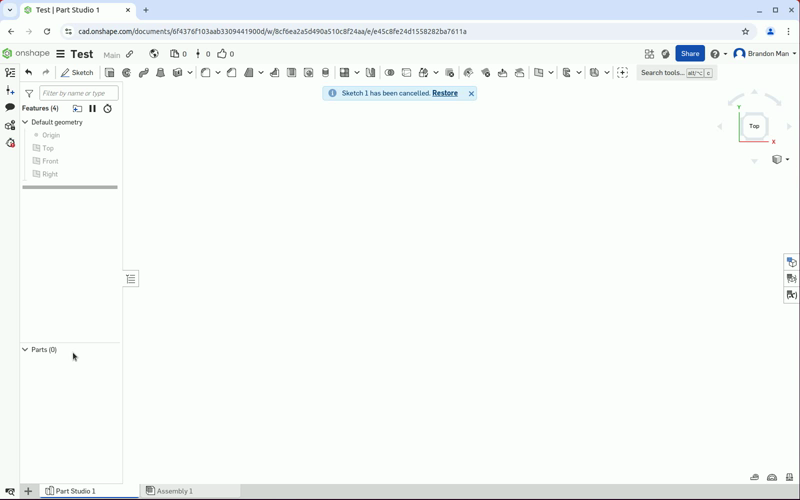
key(space)
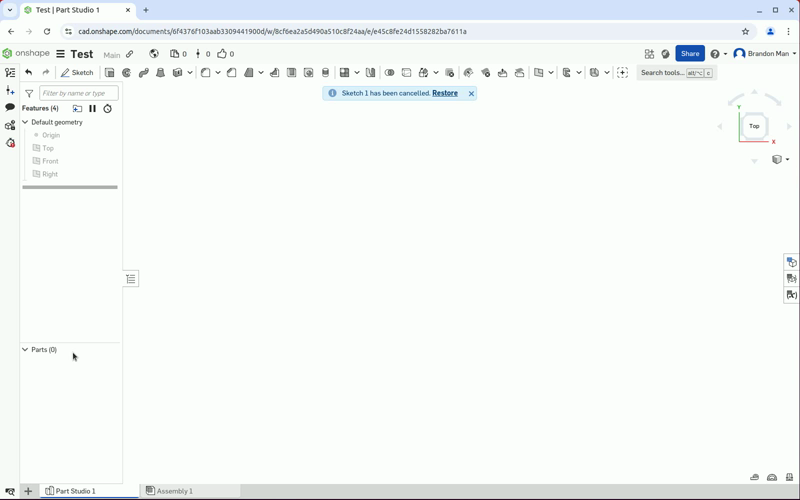
key_down(shift)
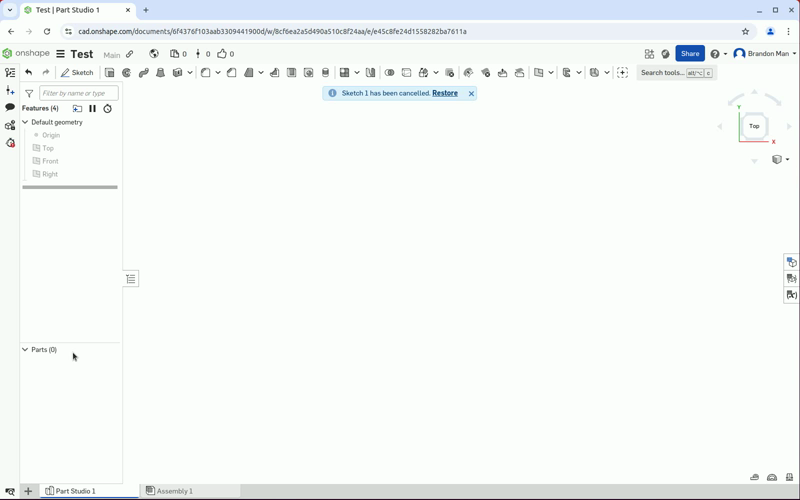
key(up)
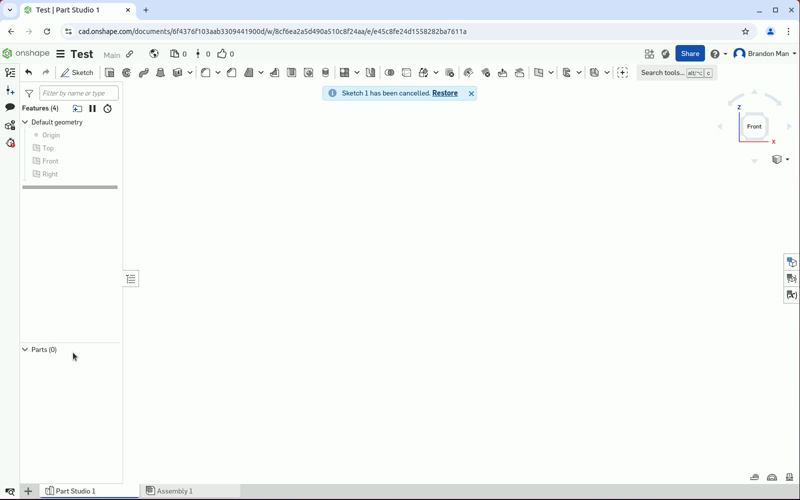
key_up(shift)
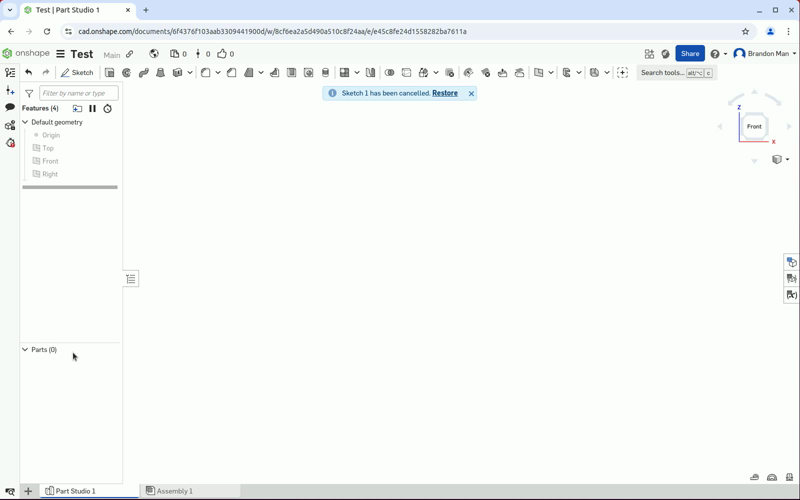
mouse_move(73, 352)
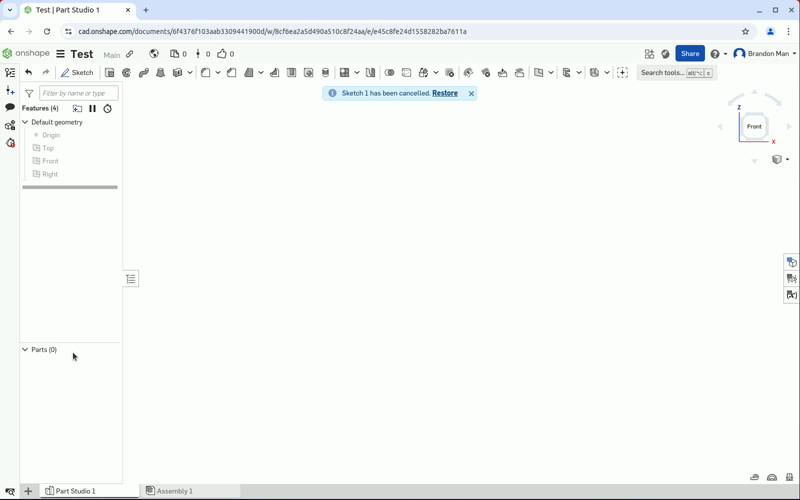
key(shift+y)
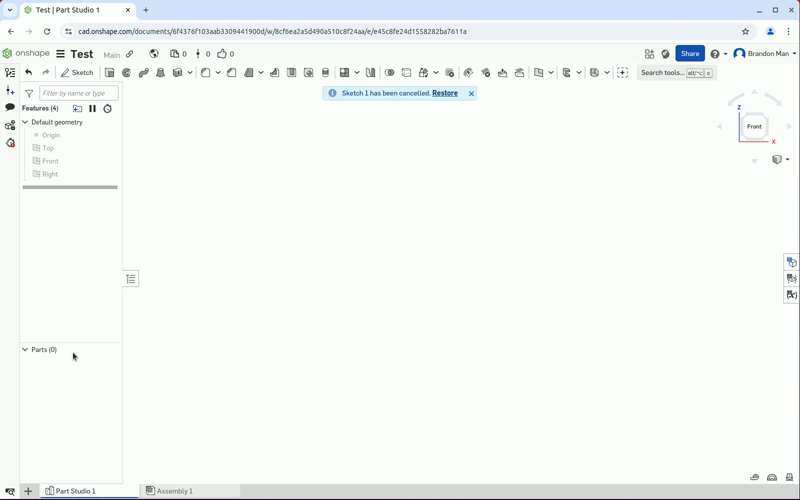
key(shift+s)
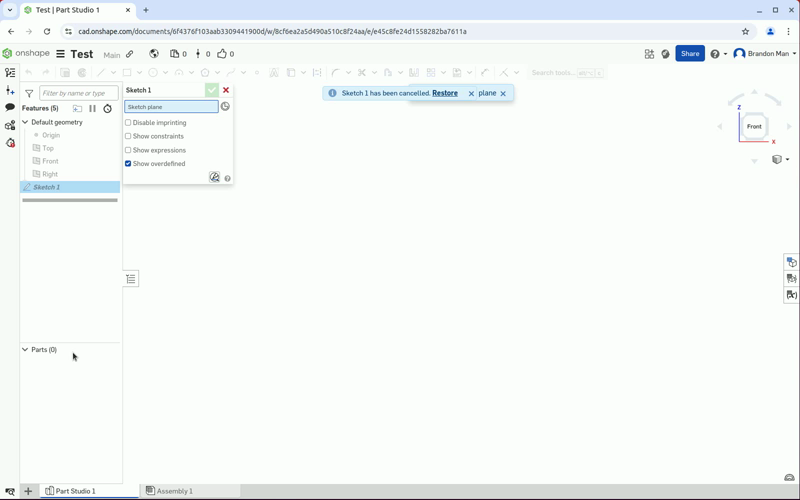
mouse_move(73, 163)
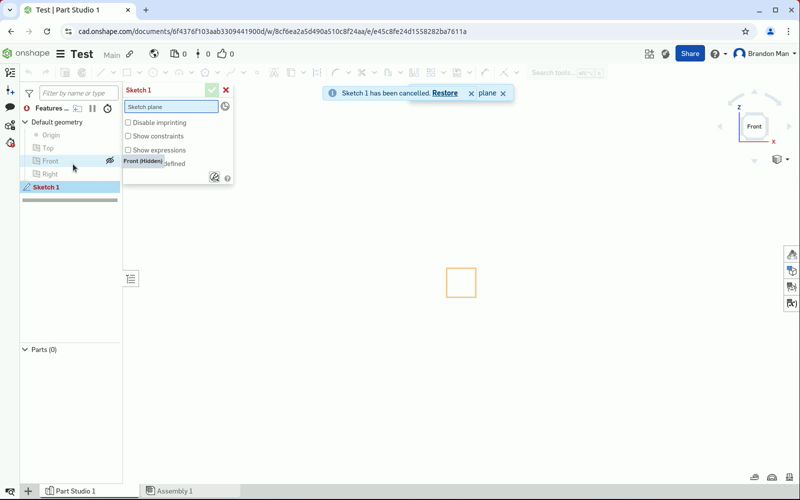
click(73, 163)
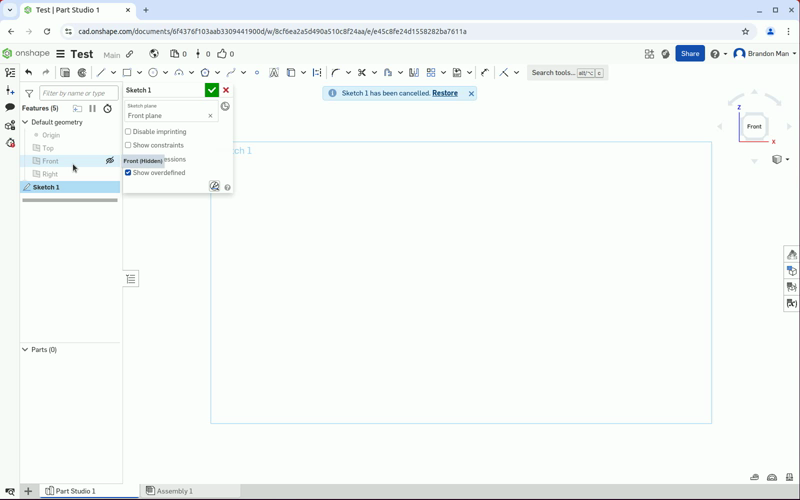
mouse_move(73, 352)
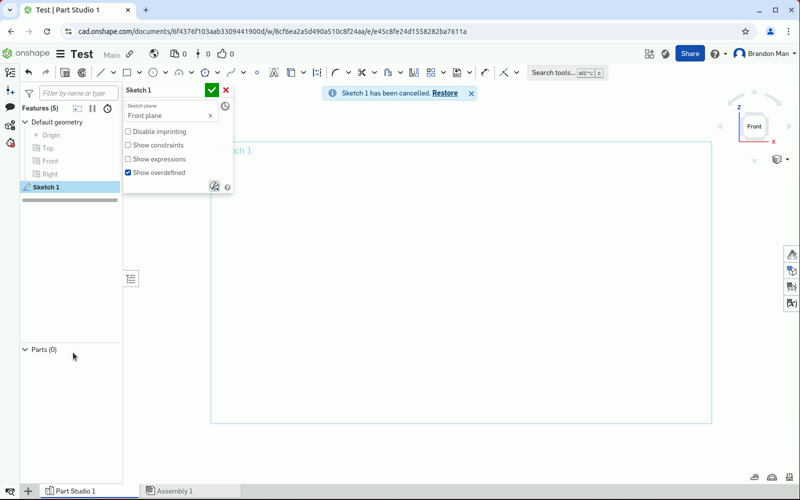
key(y)
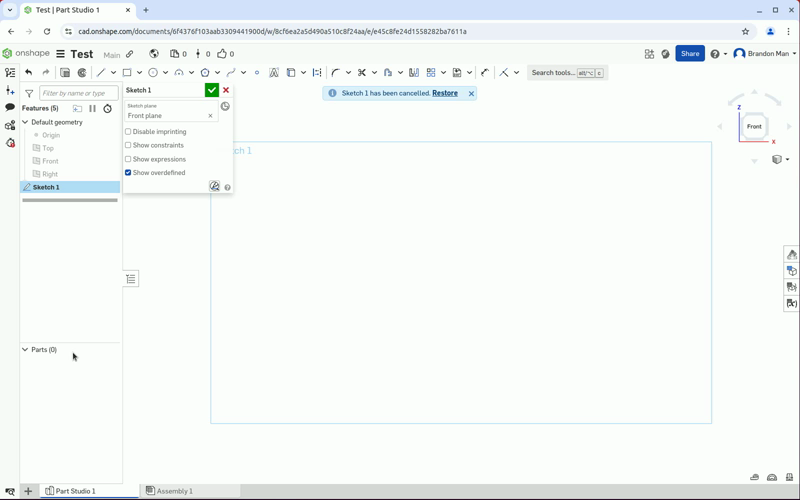
key(l)
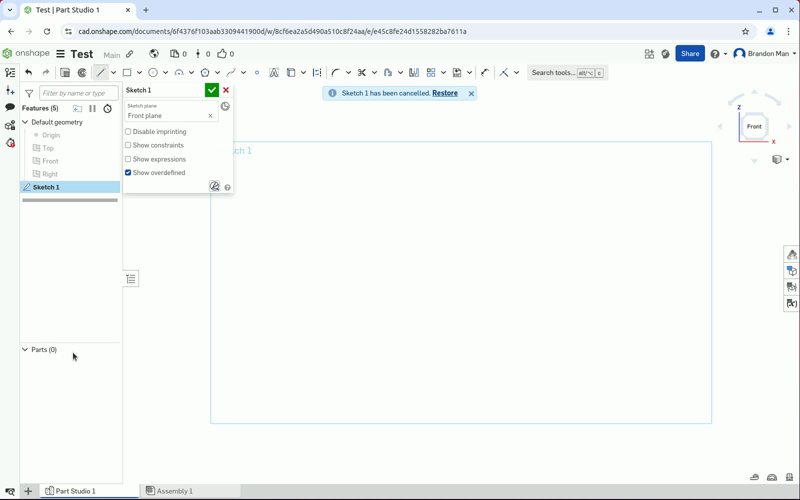
key_down(shift)
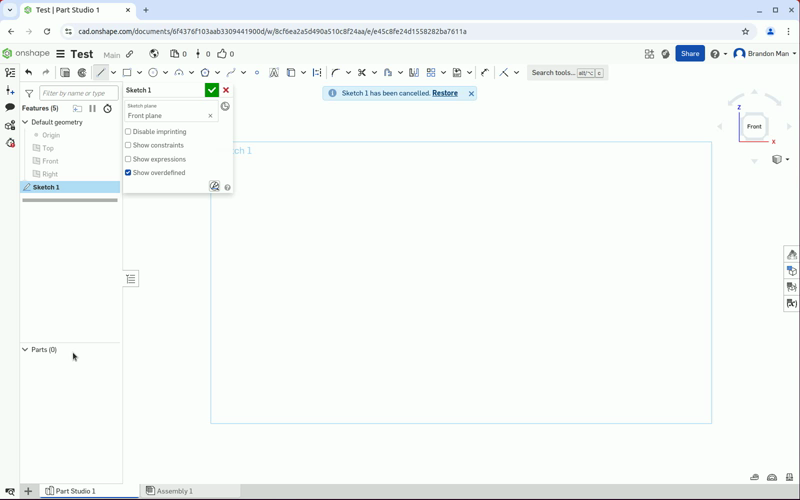
mouse_move(460, 282)
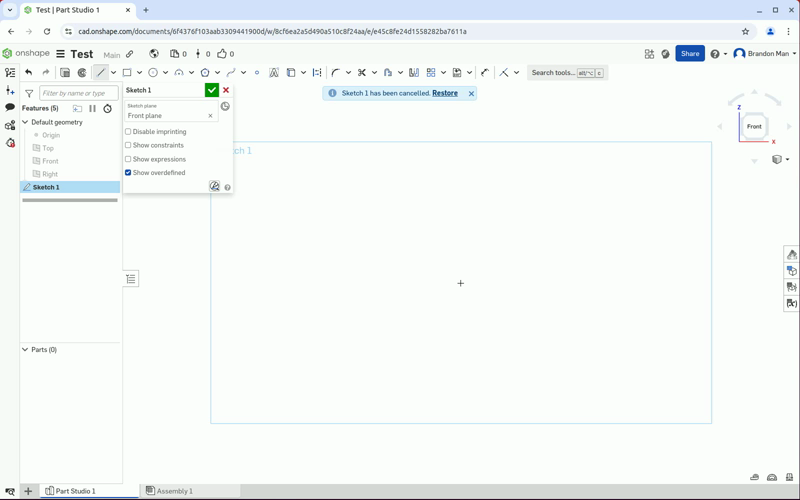
click(460, 282)
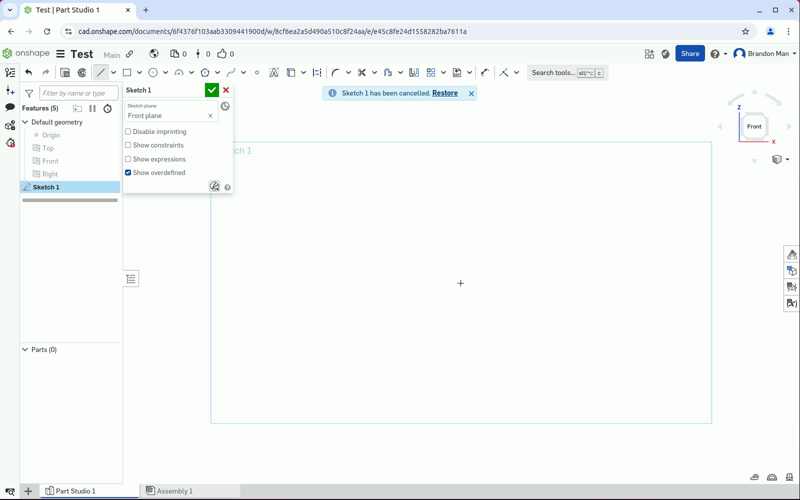
key_up(shift)
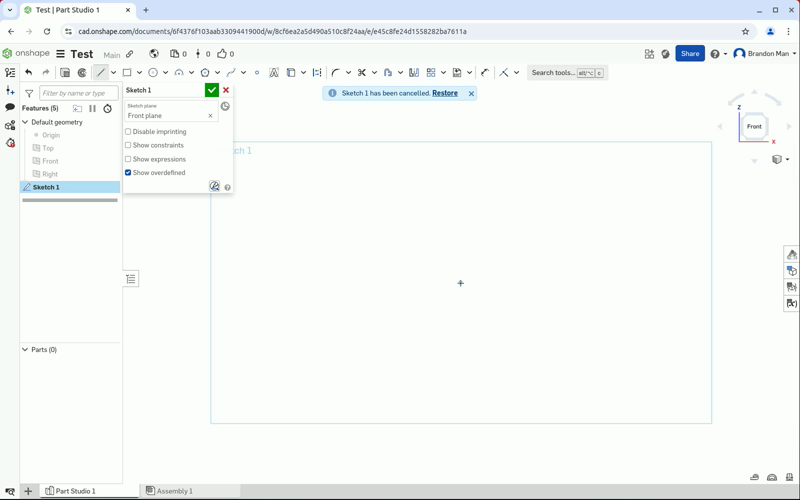
key_down(shift)
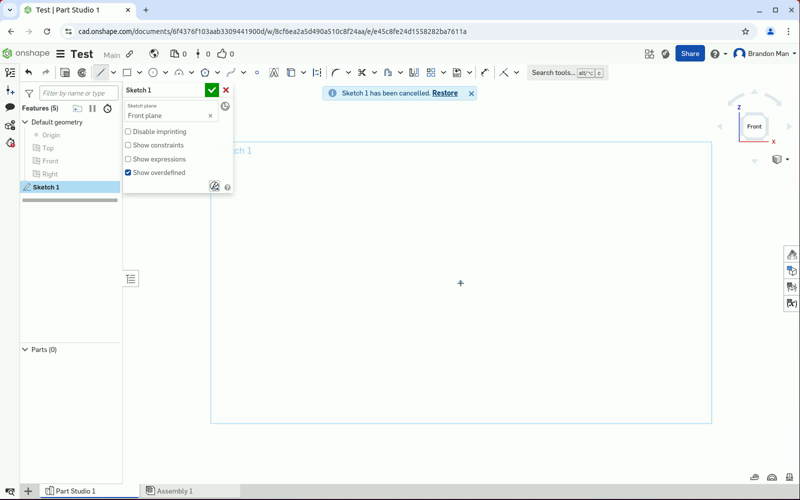
mouse_move(573, 282)
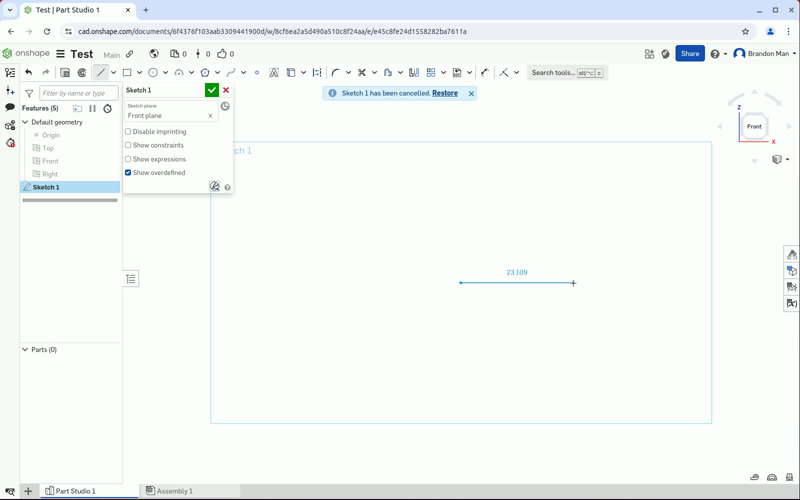
click(573, 282)
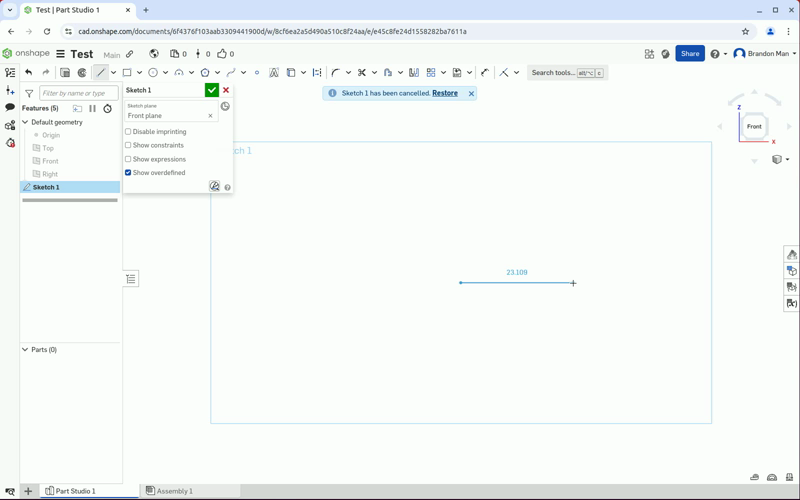
key_up(shift)
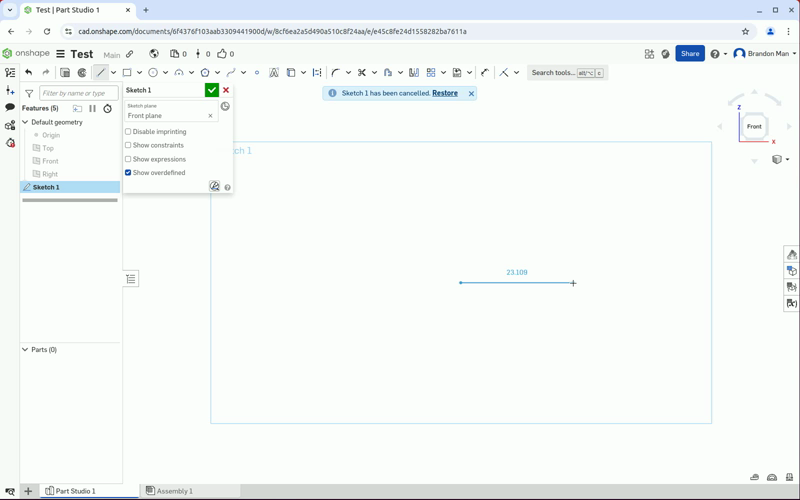
key_down(shift)
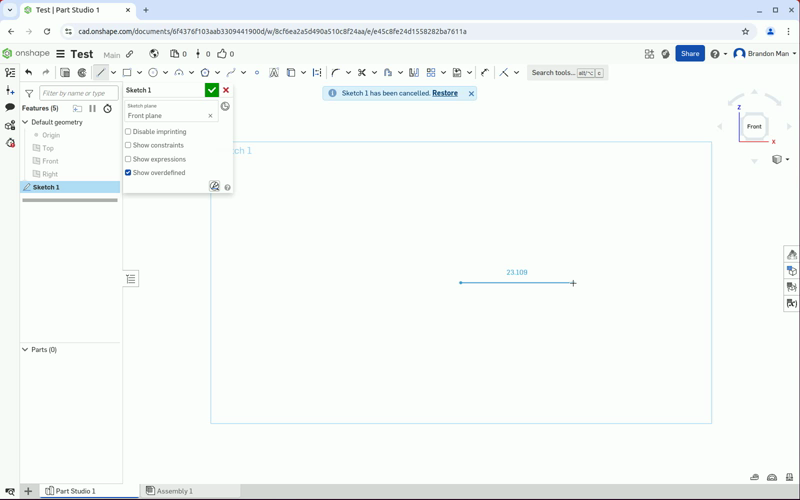
mouse_move(589, 282)
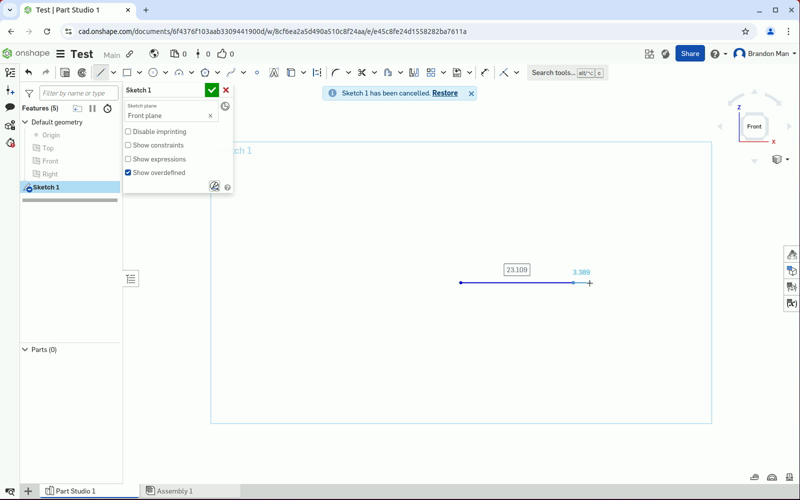
mouse_move(573, 245)
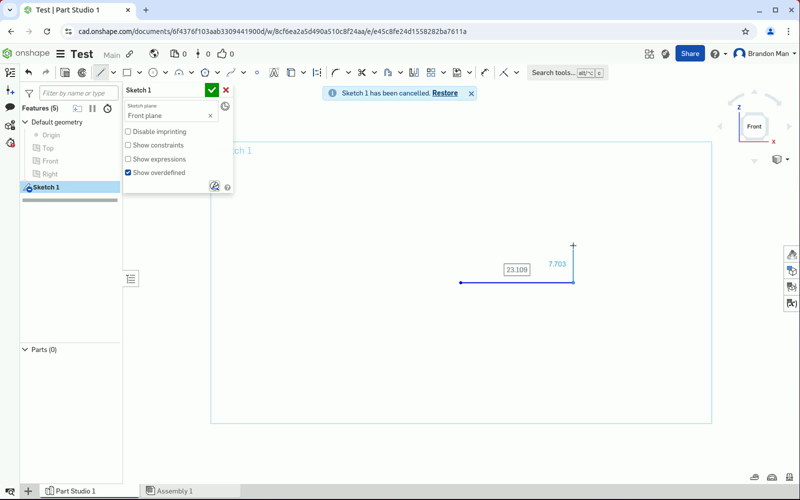
click(573, 245)
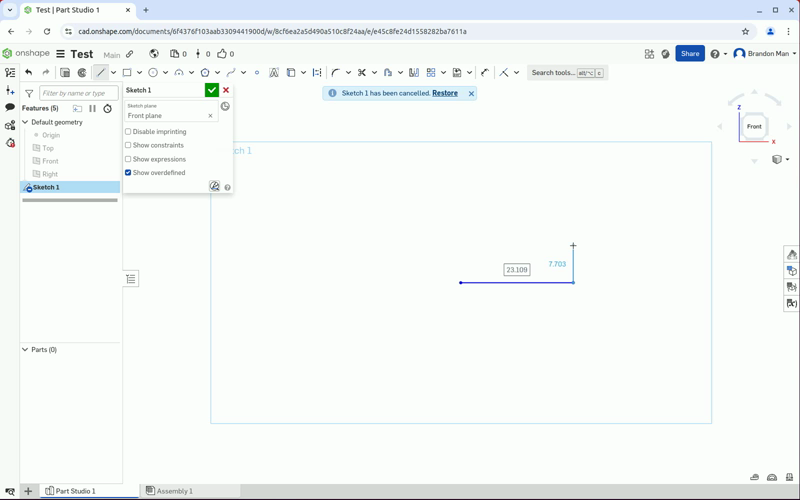
key_up(shift)
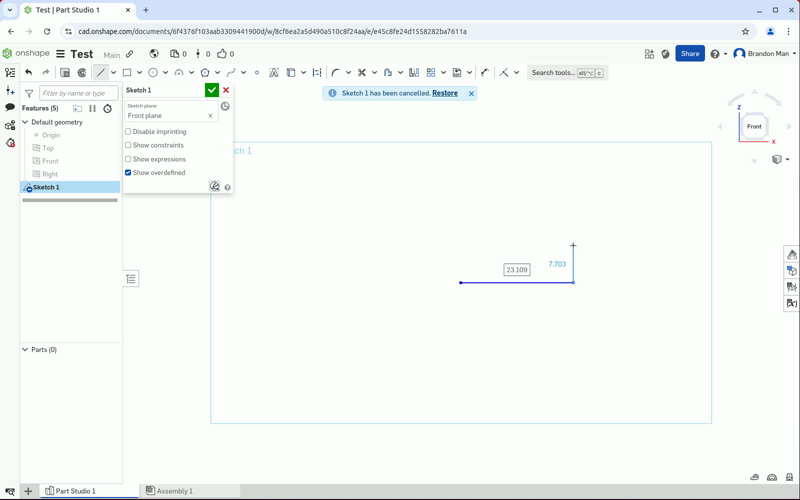
key_down(shift)
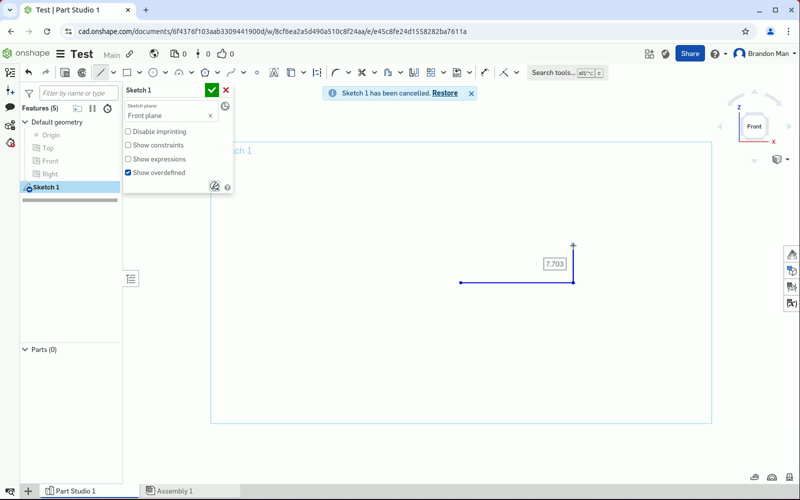
mouse_move(460, 245)
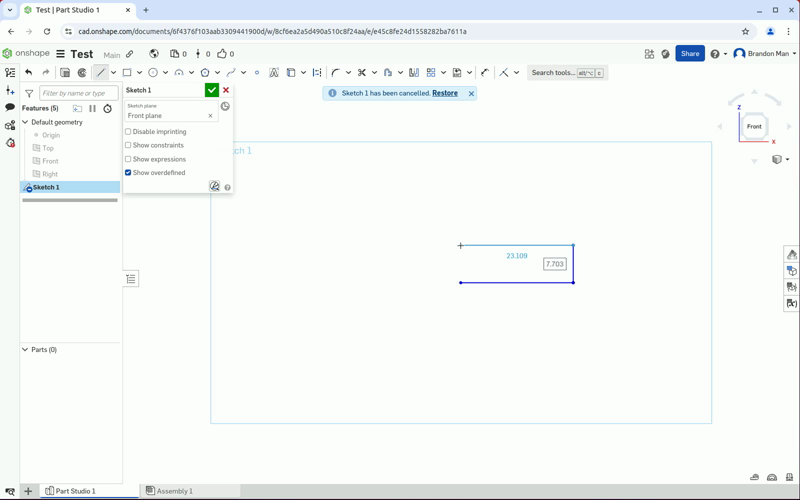
click(460, 245)
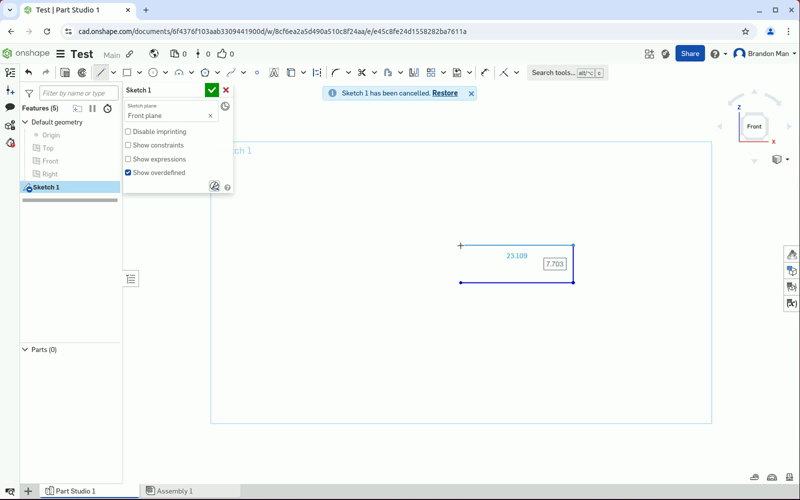
key_up(shift)
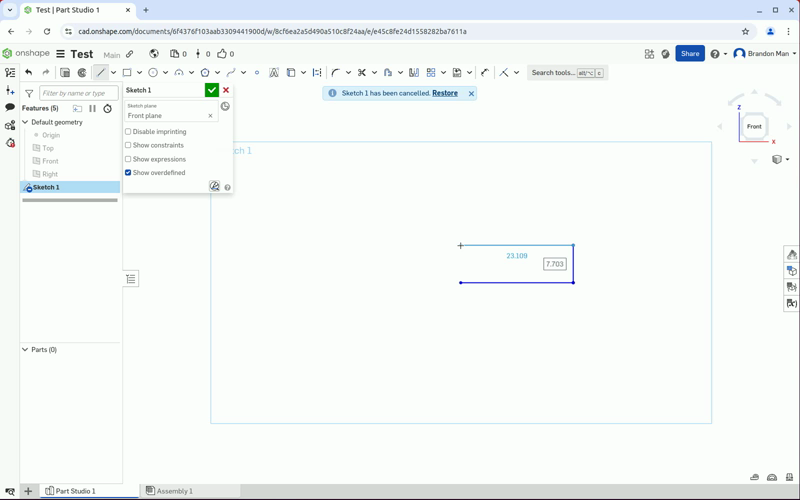
mouse_move(490, 245)
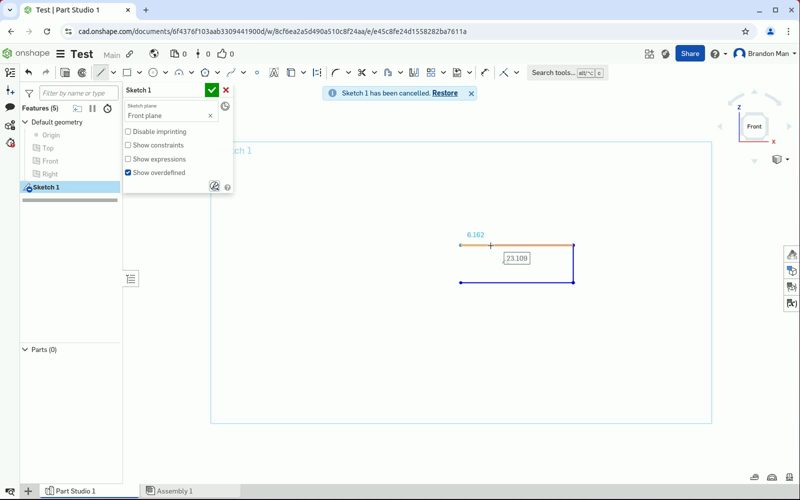
key_down(shift)
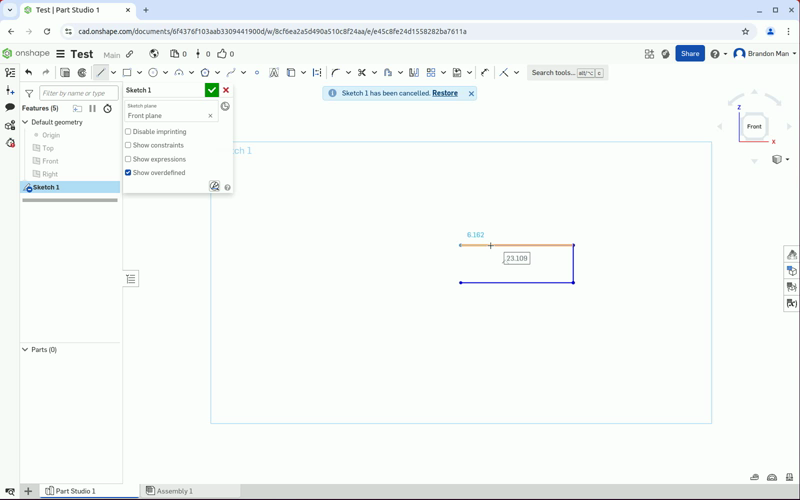
mouse_move(460, 282)
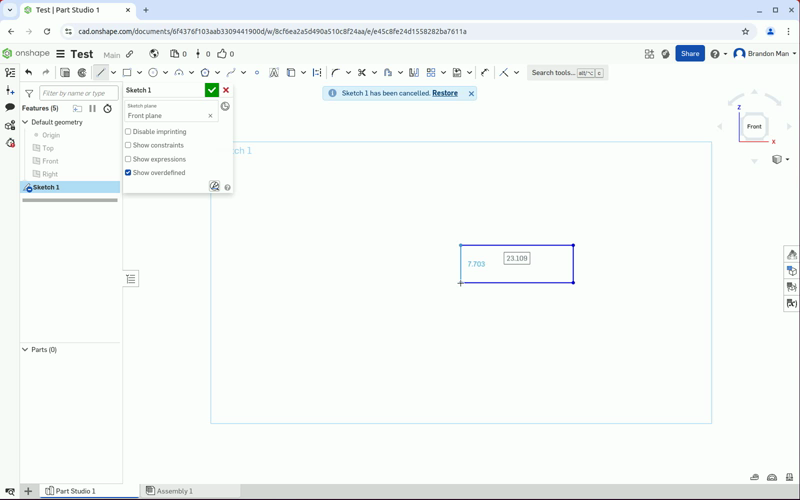
key_up(shift)
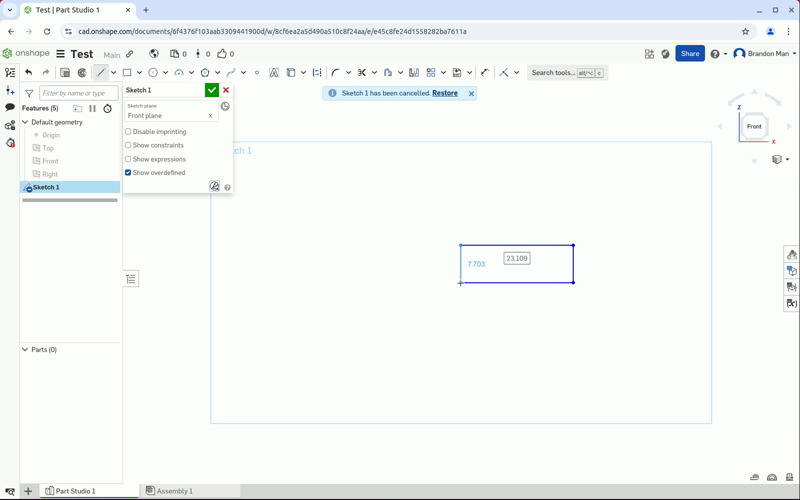
click(460, 282)
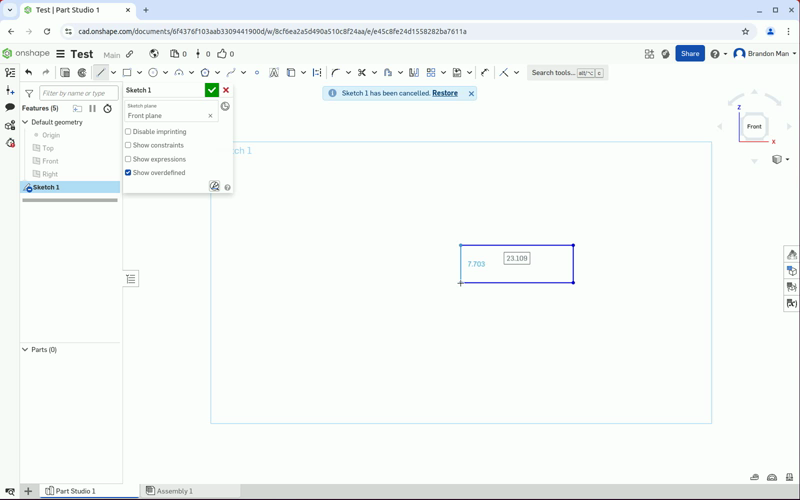
key(esc)
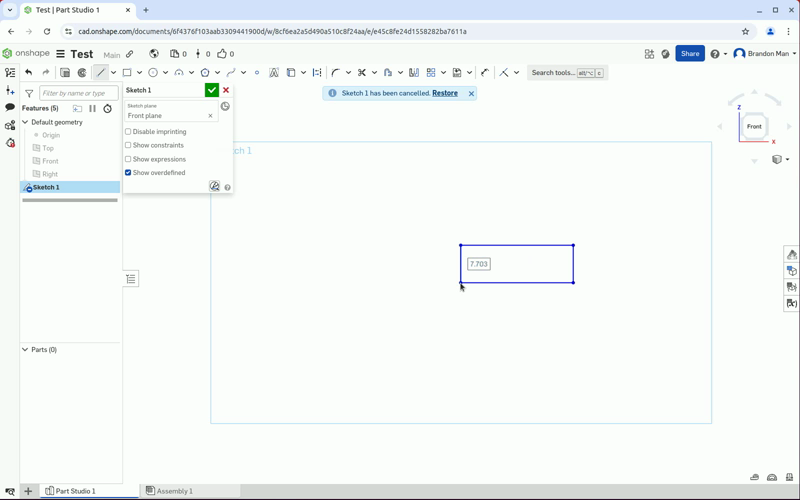
mouse_move(530, 266)
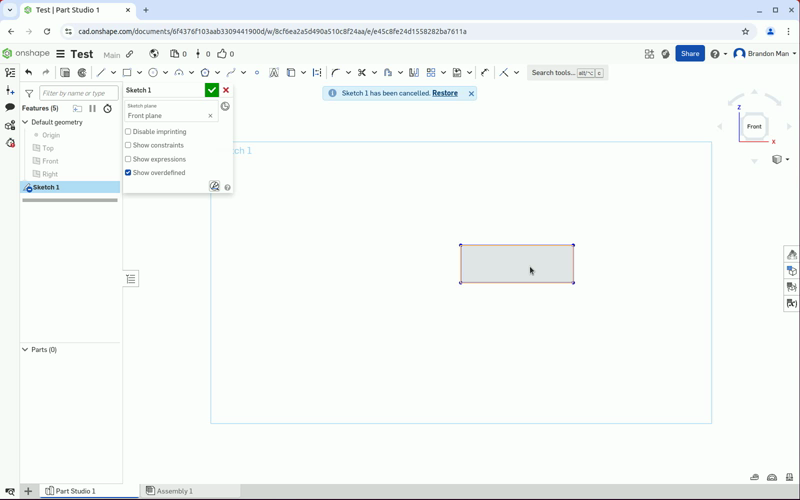
click(530, 266)
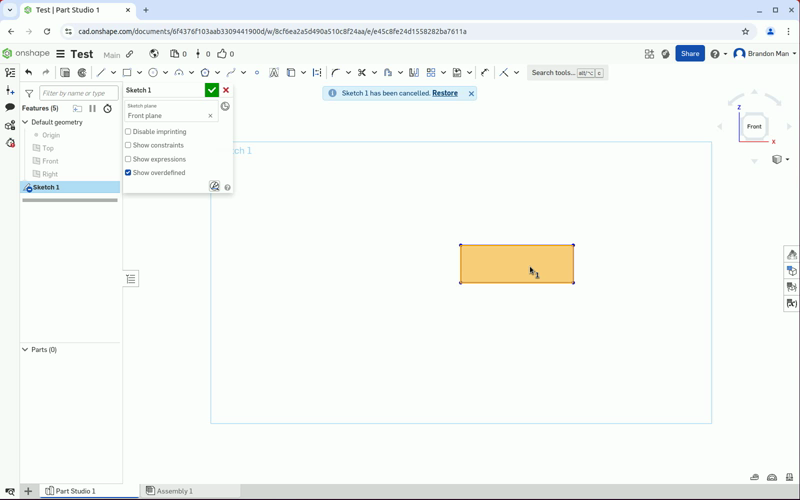
mouse_move(73, 352)
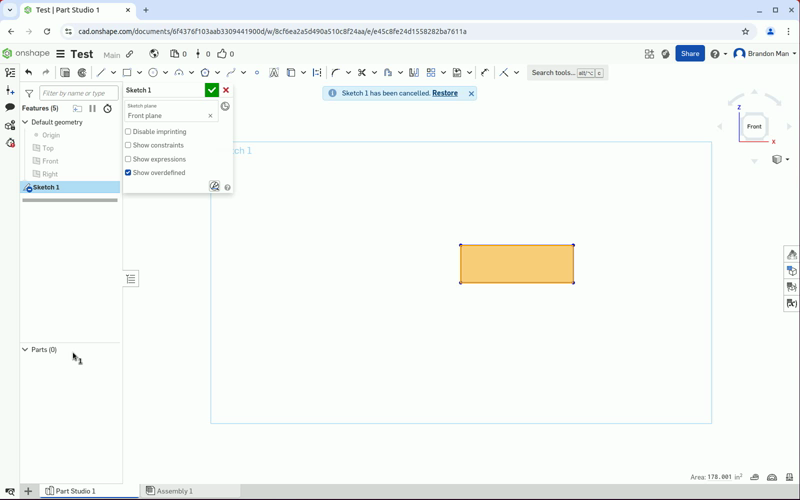
key(shift+y)
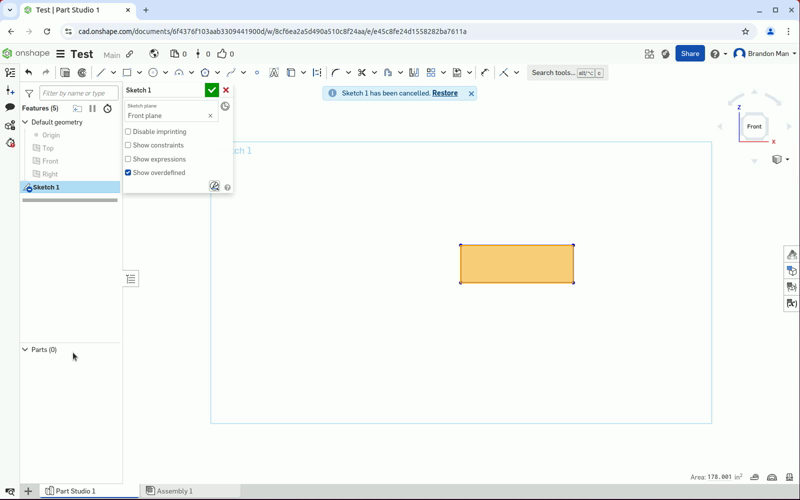
key(shift+e)
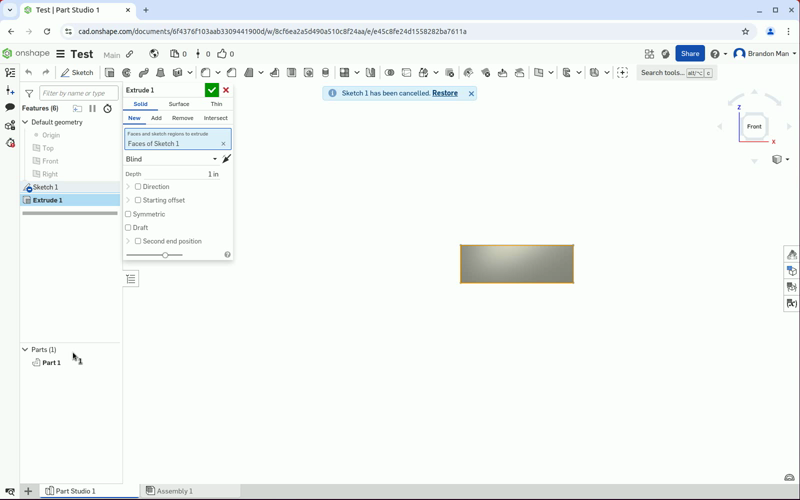
mouse_move(143, 106)
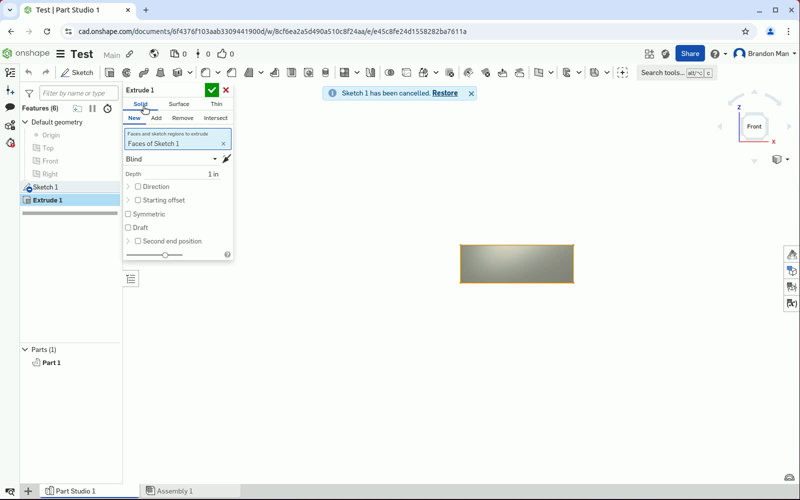
click(143, 106)
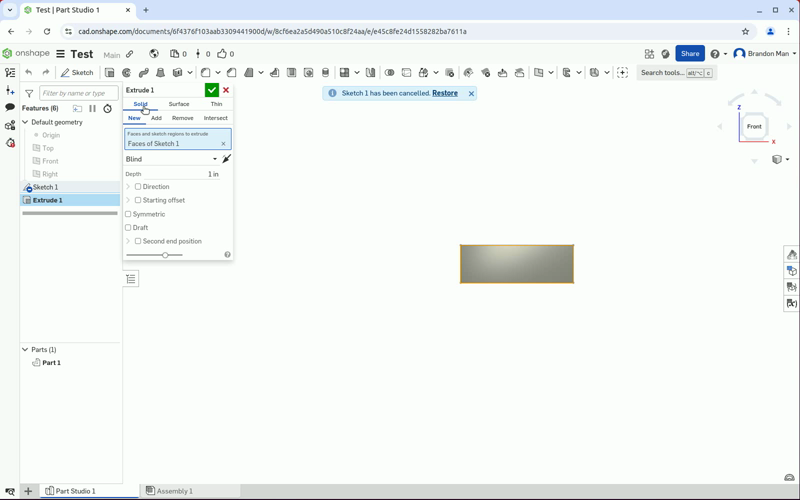
mouse_move(137, 120)
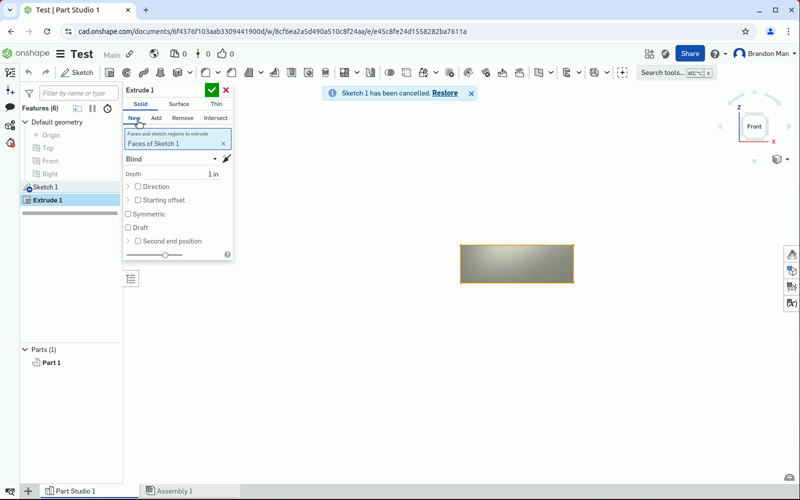
click(137, 120)
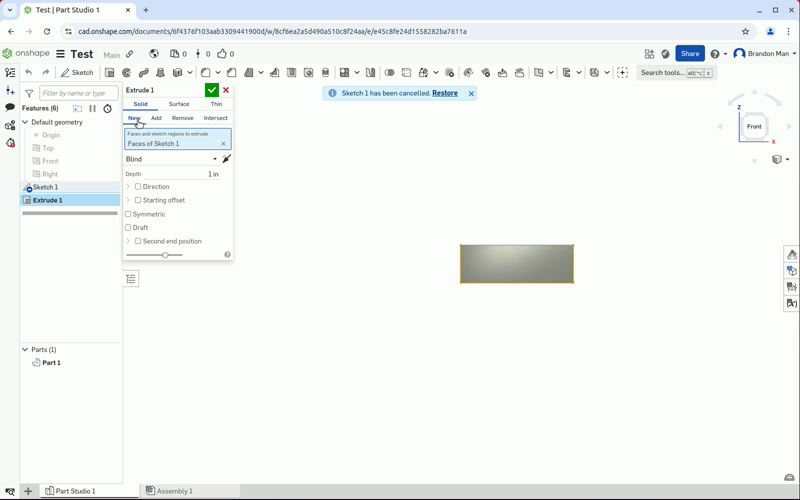
key(tab, 4)
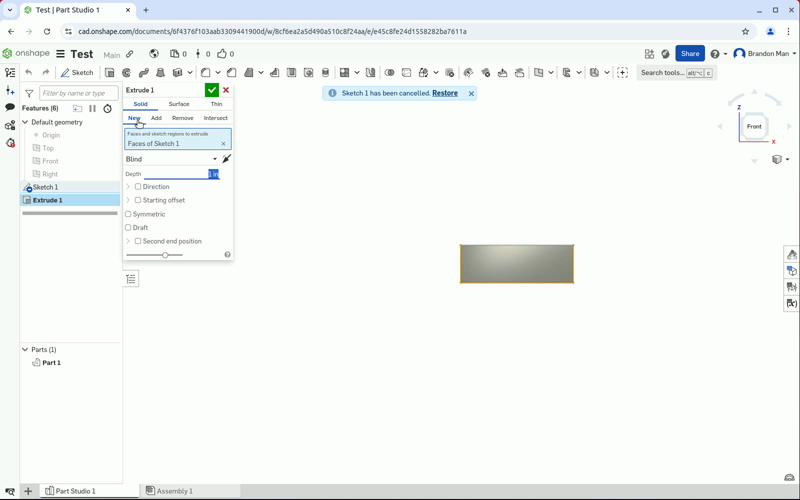
text(7.703)
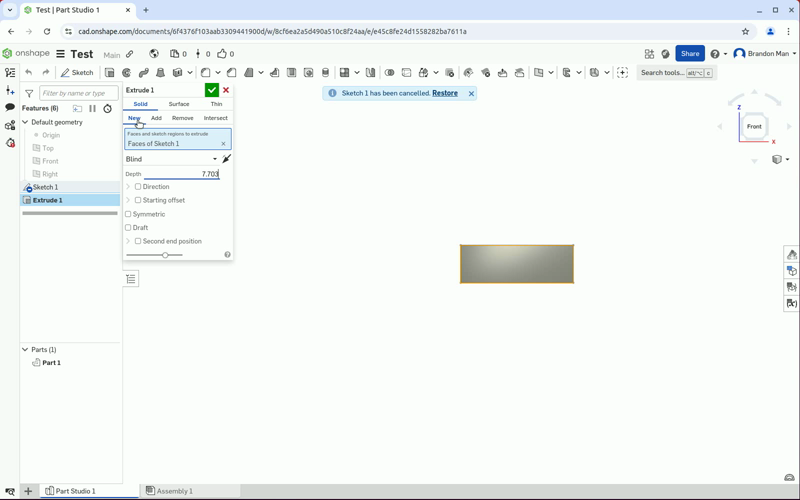
key(enter)
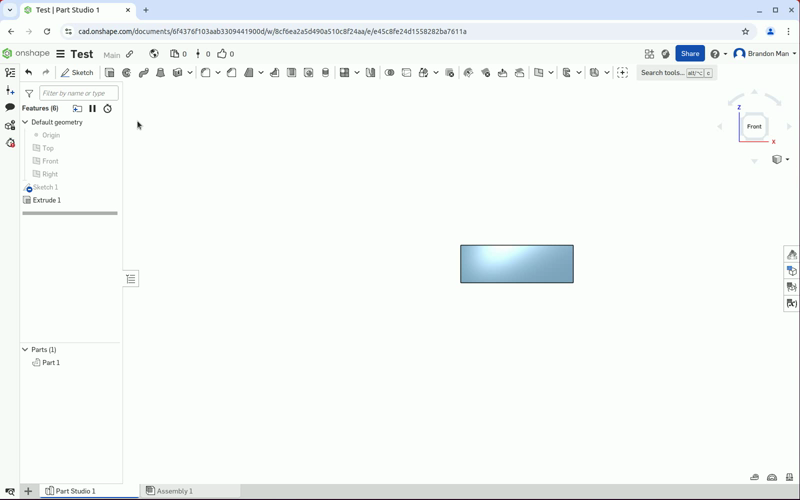
key(shift+h)
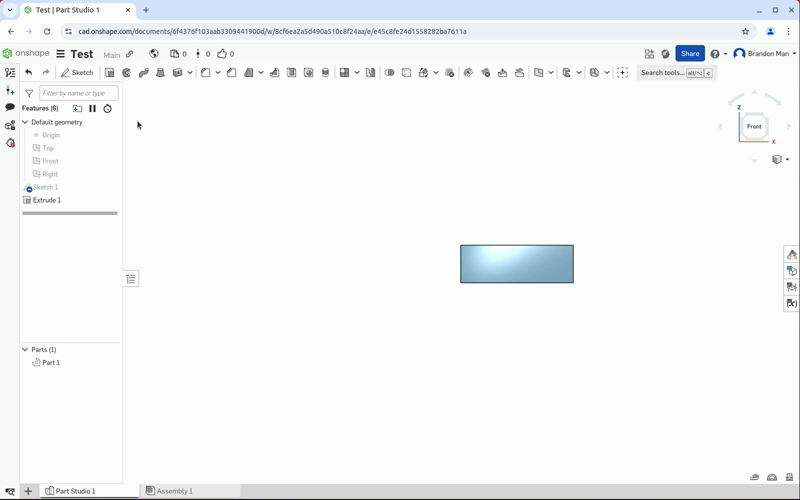
key(shift+h)
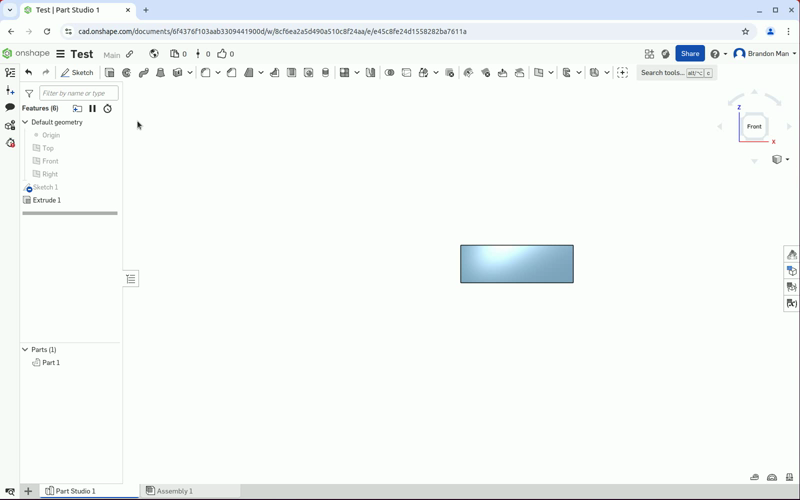
mouse_move(73, 189)
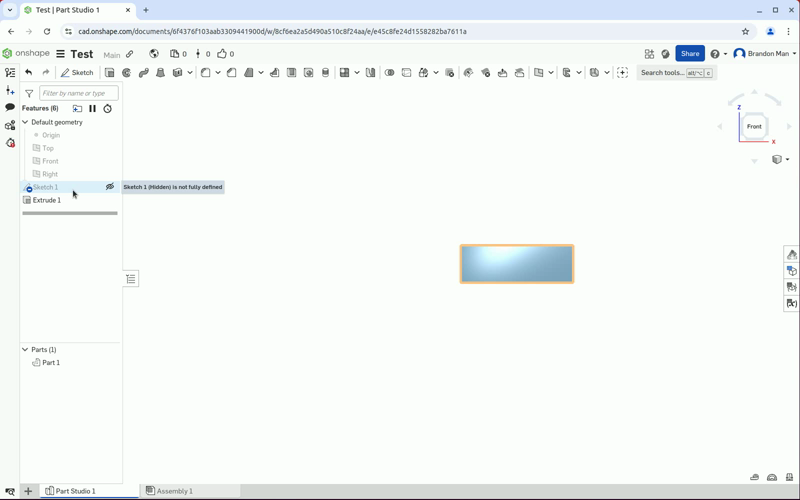
click(73, 189)
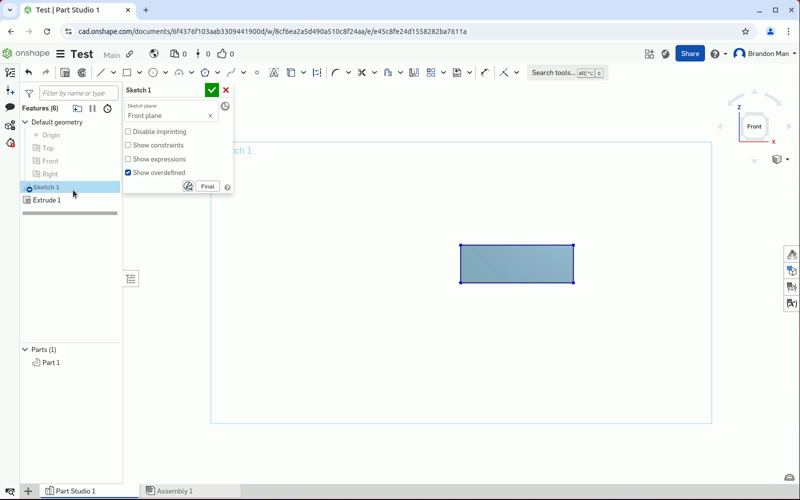
mouse_move(229, 92)
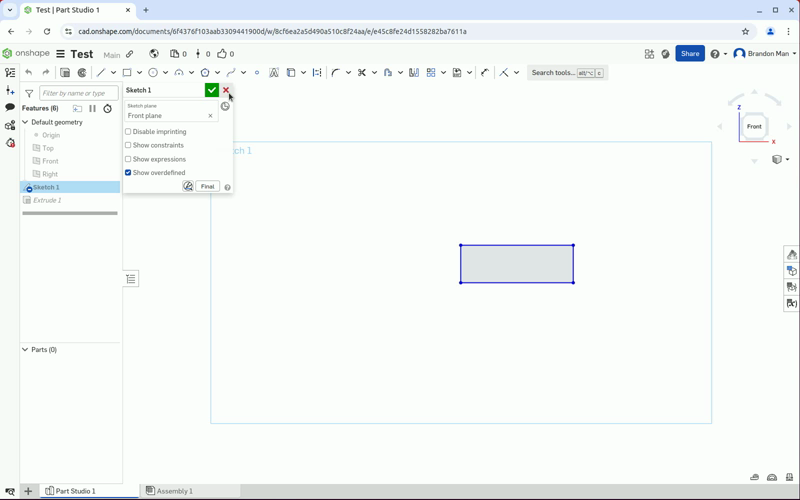
click(229, 92)
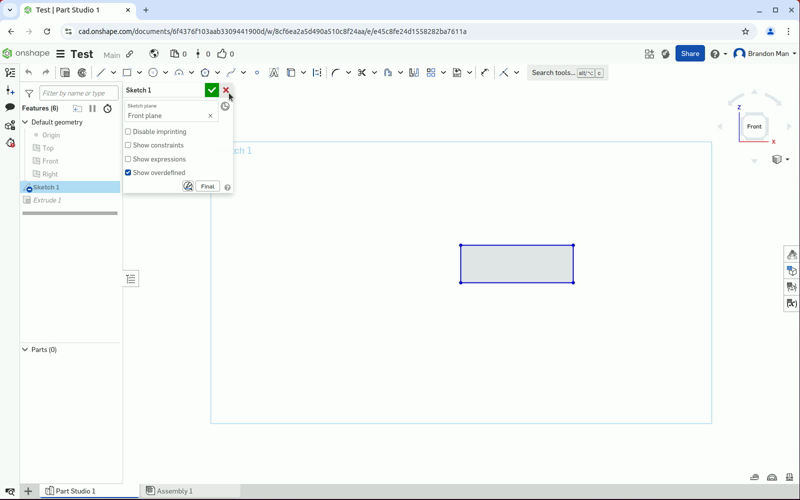
key(shift+s)
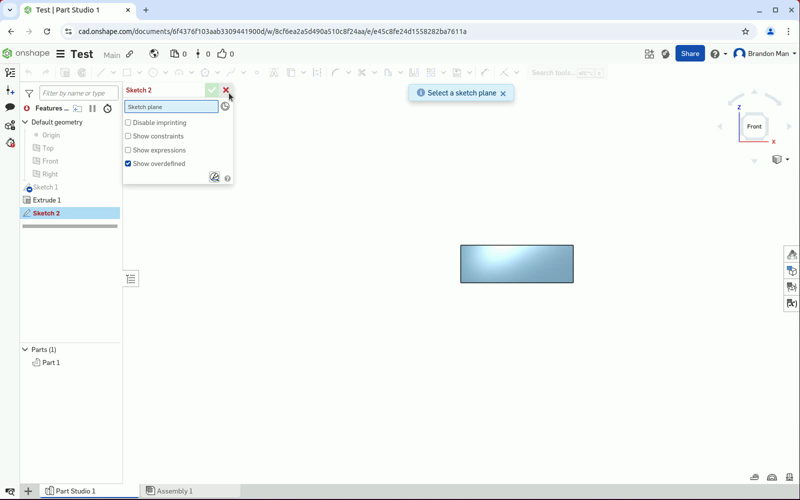
mouse_move(73, 163)
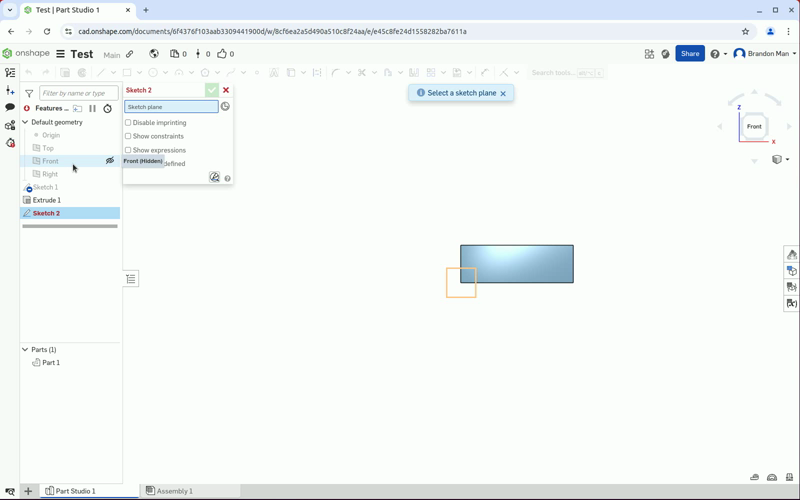
click(73, 163)
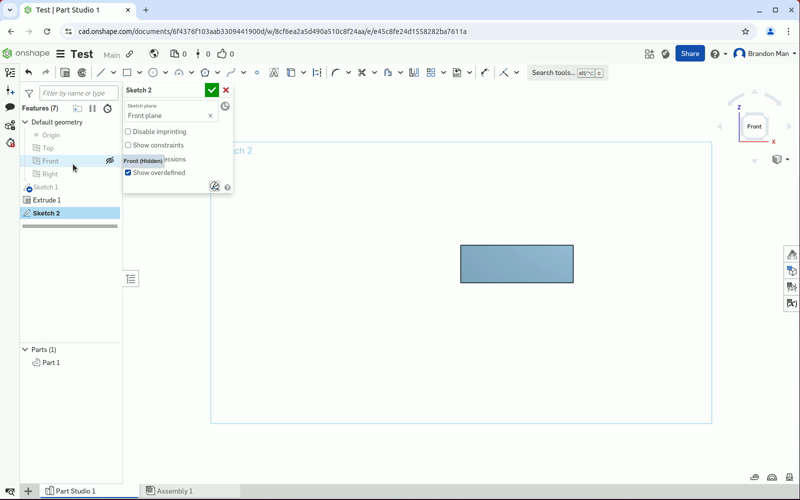
mouse_move(73, 352)
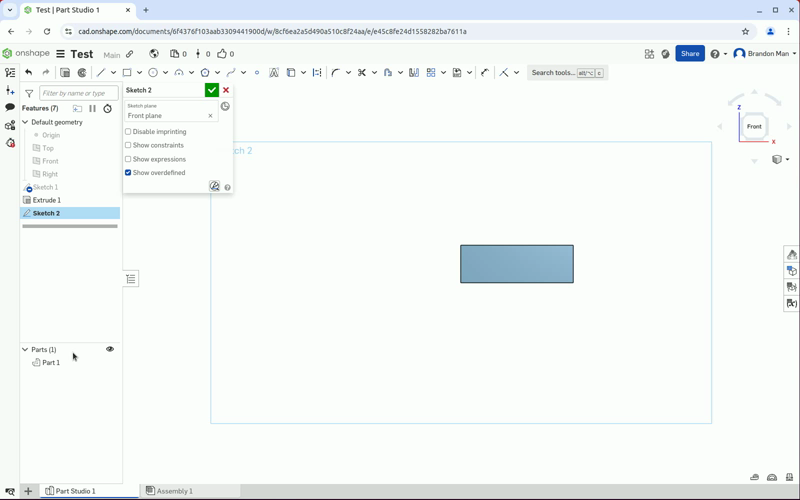
key(y)
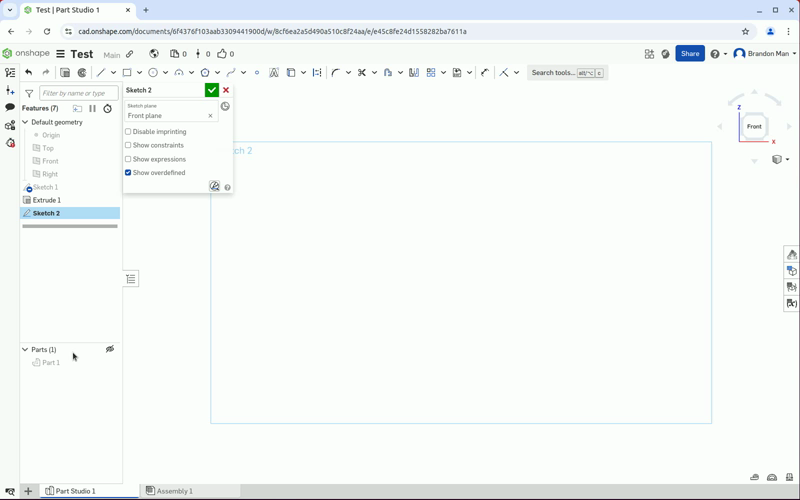
key(l)
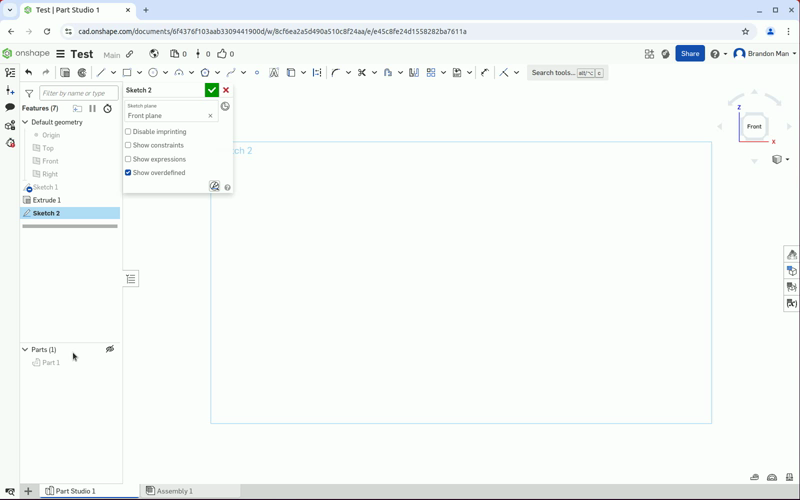
key_down(shift)
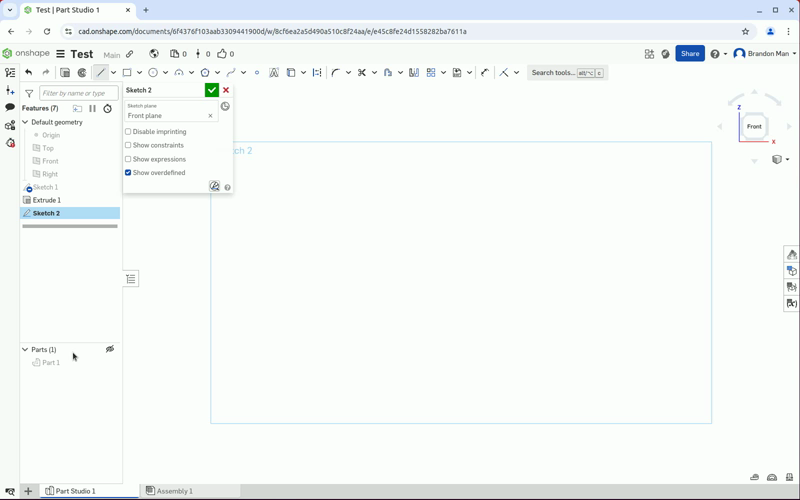
mouse_move(460, 245)
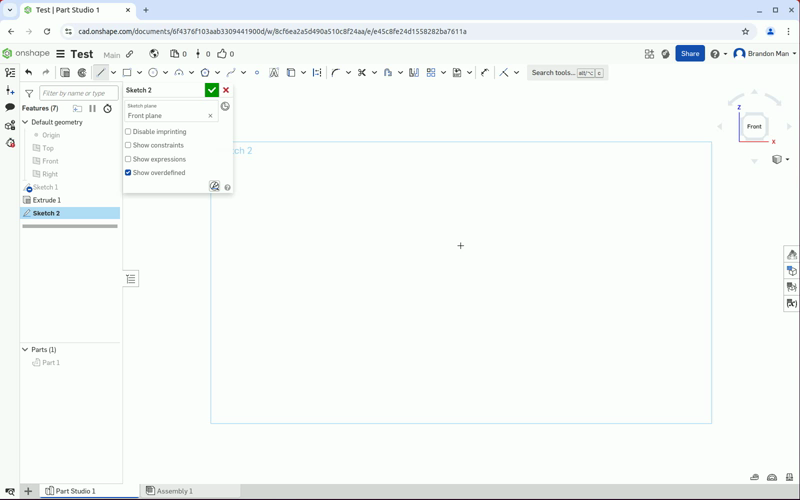
click(460, 245)
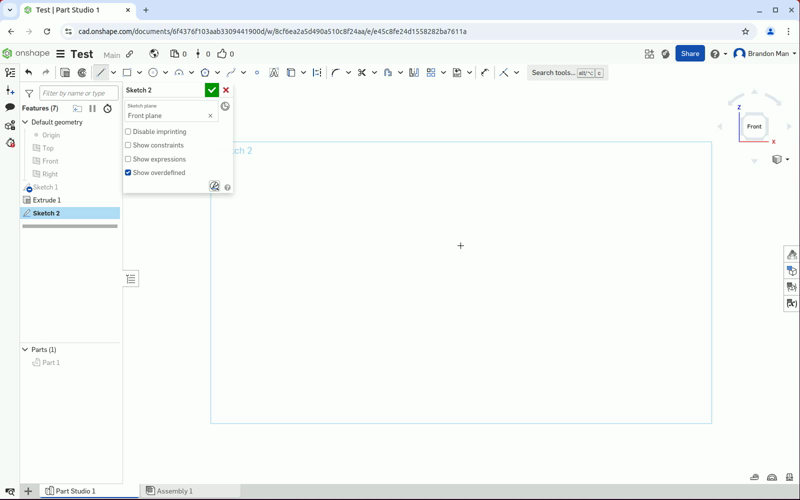
key_up(shift)
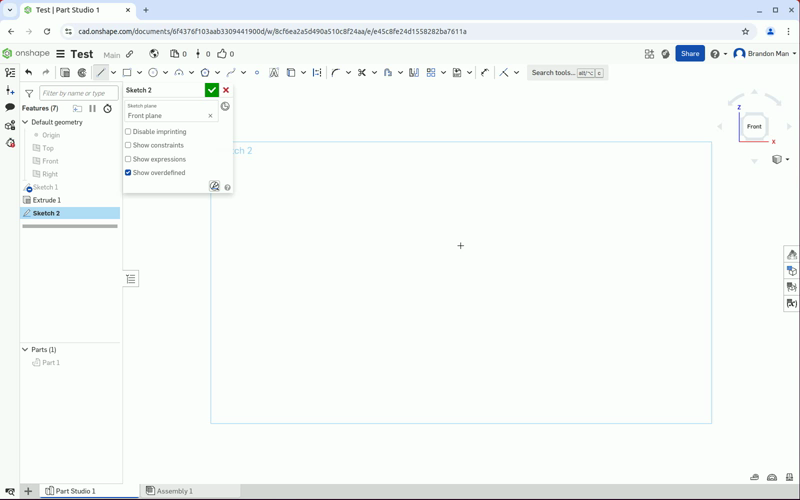
key_down(shift)
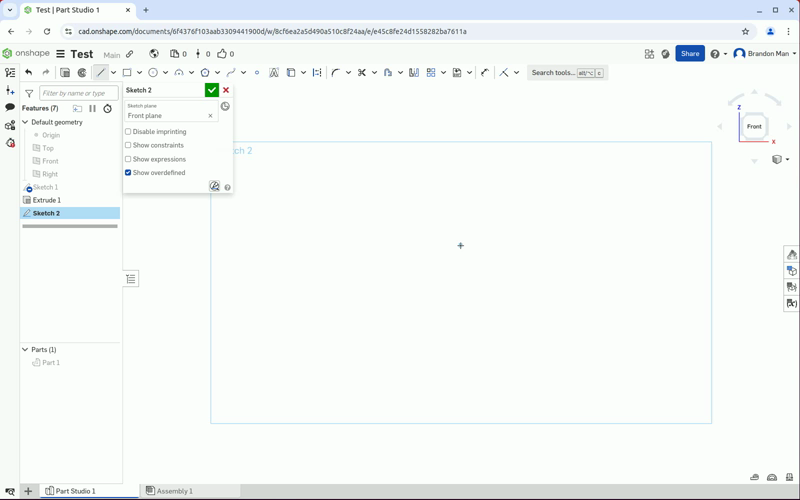
mouse_move(573, 245)
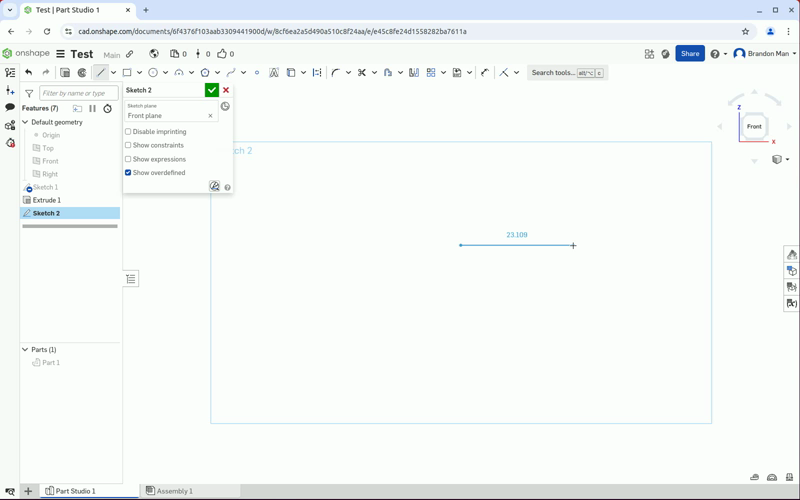
click(573, 245)
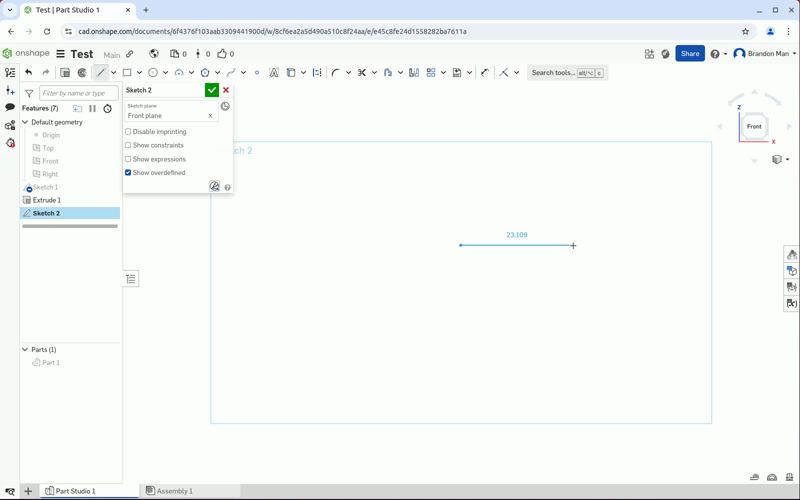
key_up(shift)
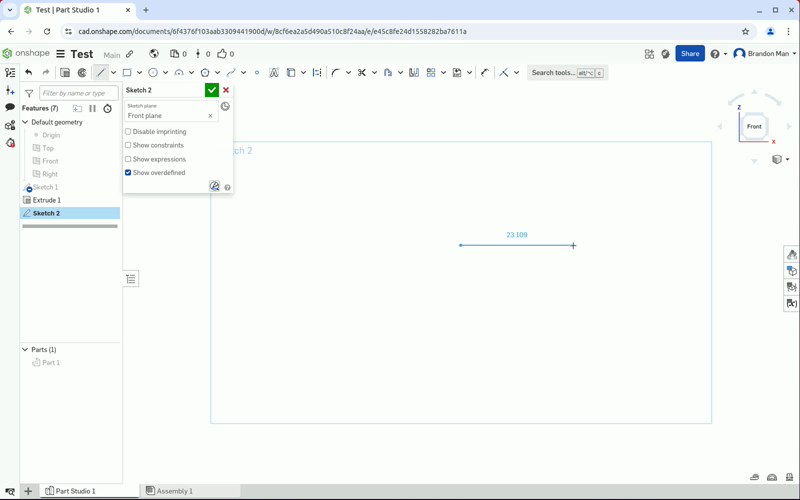
key_down(shift)
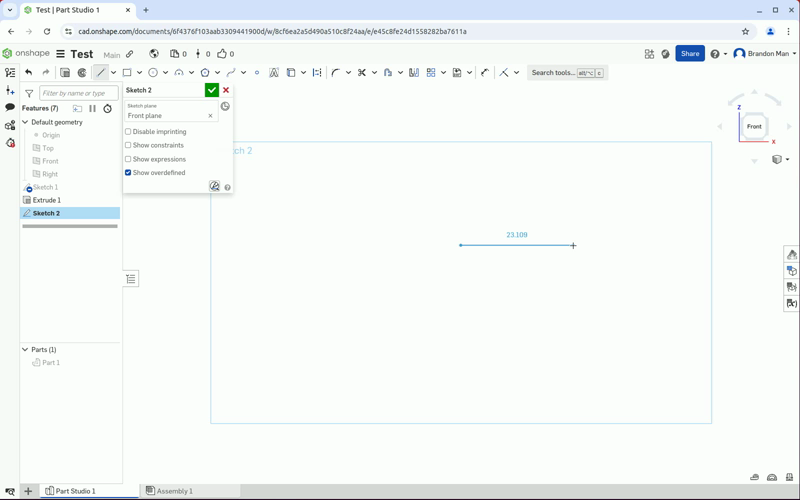
mouse_move(589, 245)
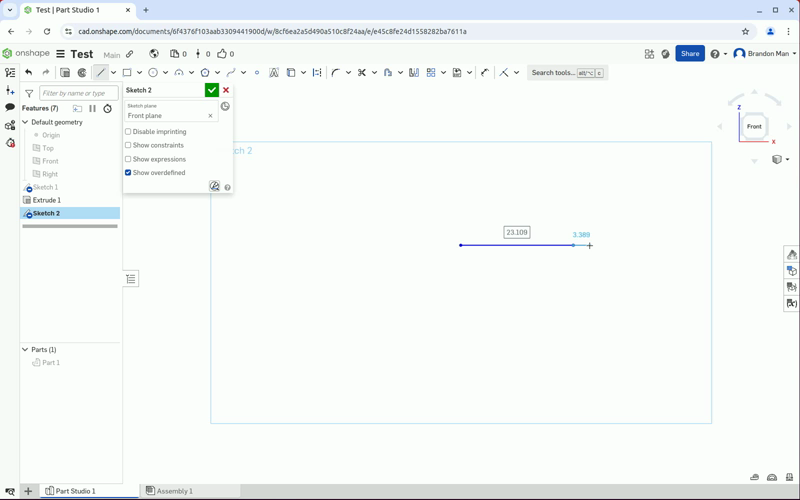
mouse_move(573, 188)
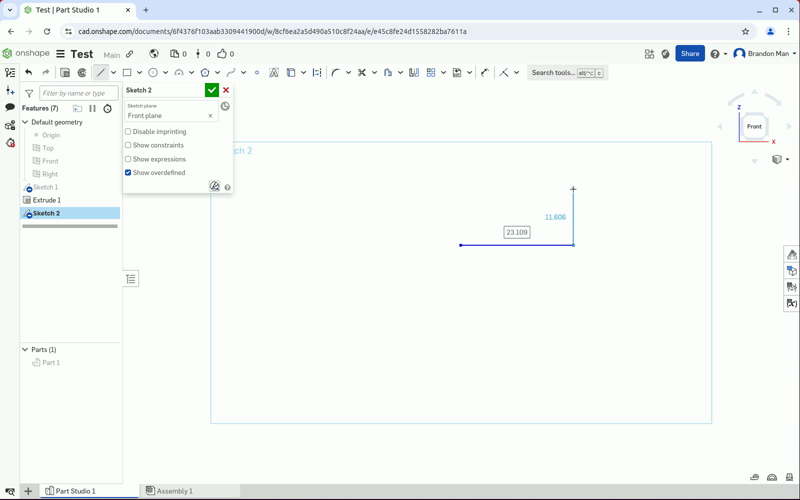
click(573, 188)
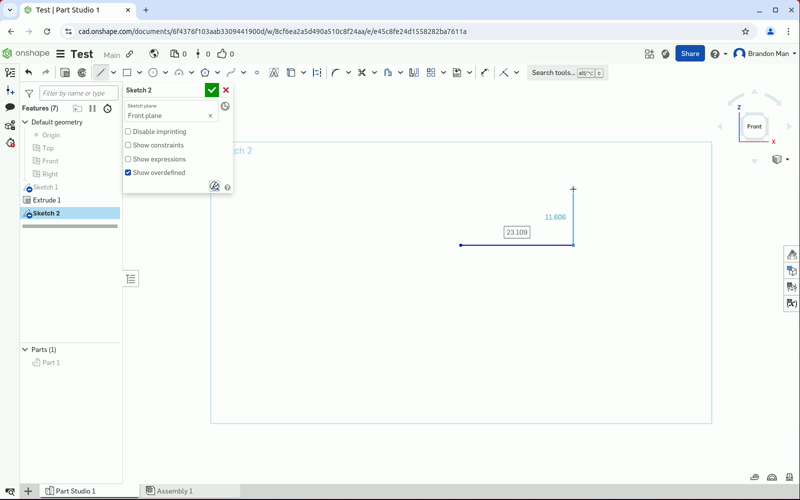
key_up(shift)
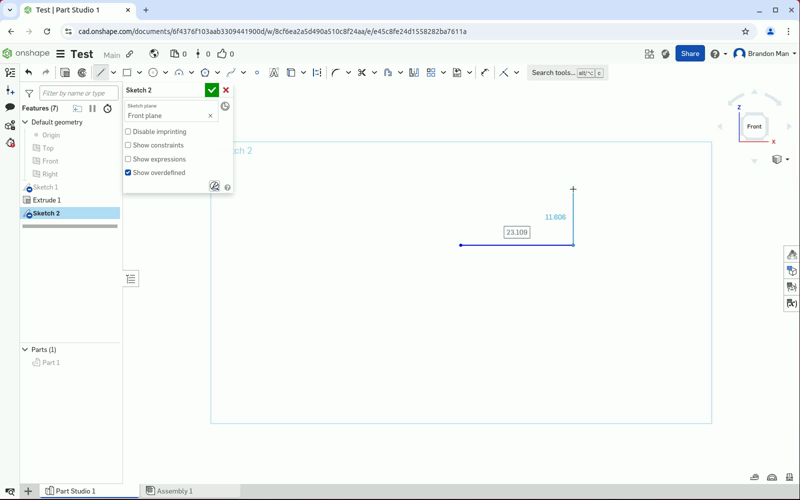
key_down(shift)
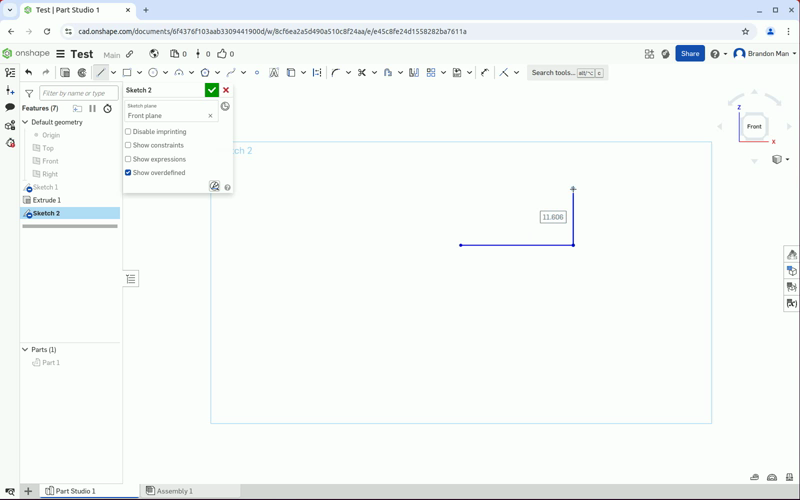
mouse_move(589, 188)
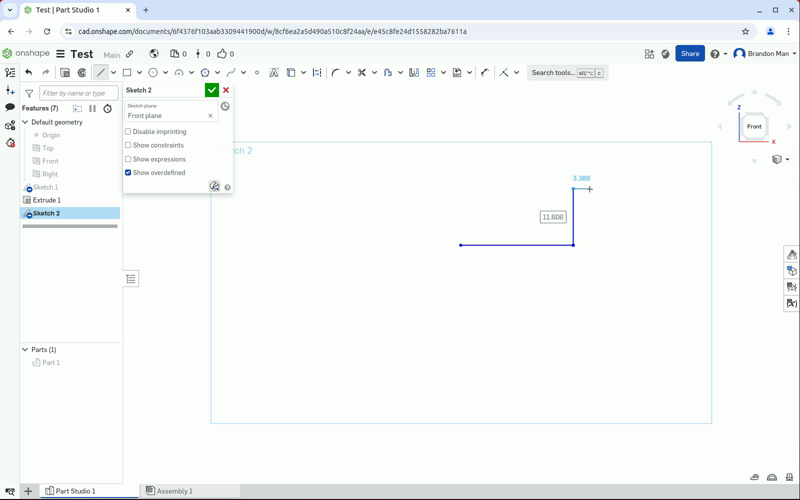
mouse_move(535, 188)
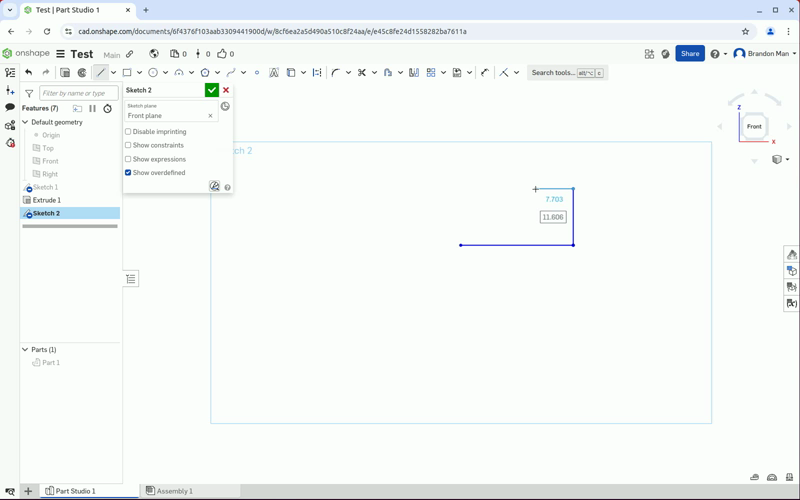
click(535, 188)
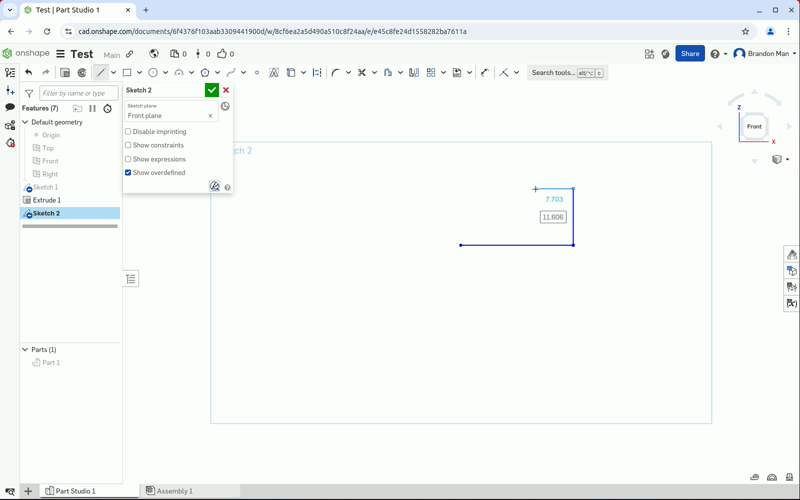
key_up(shift)
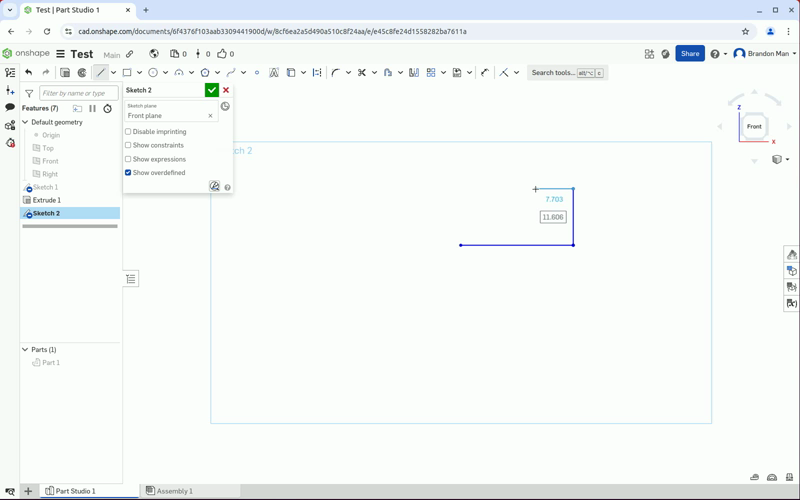
key_down(shift)
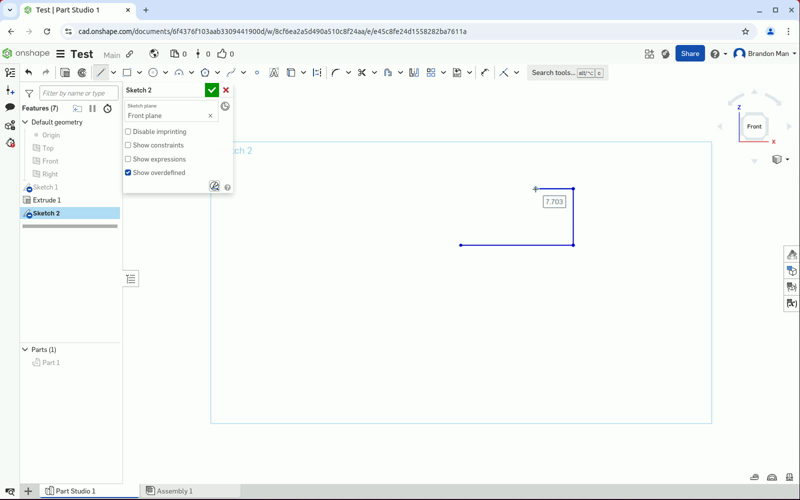
mouse_move(565, 188)
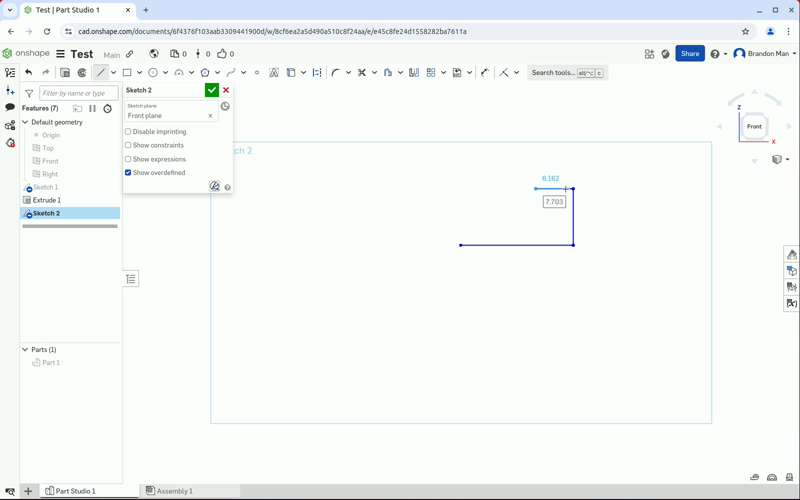
mouse_move(535, 207)
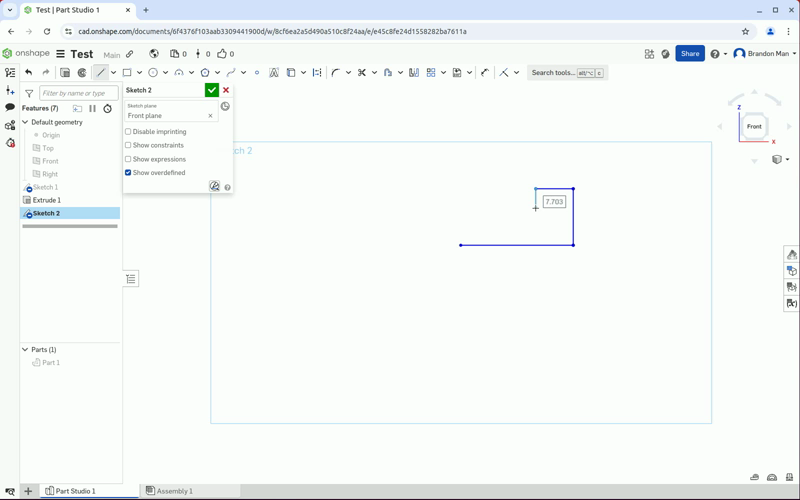
click(535, 207)
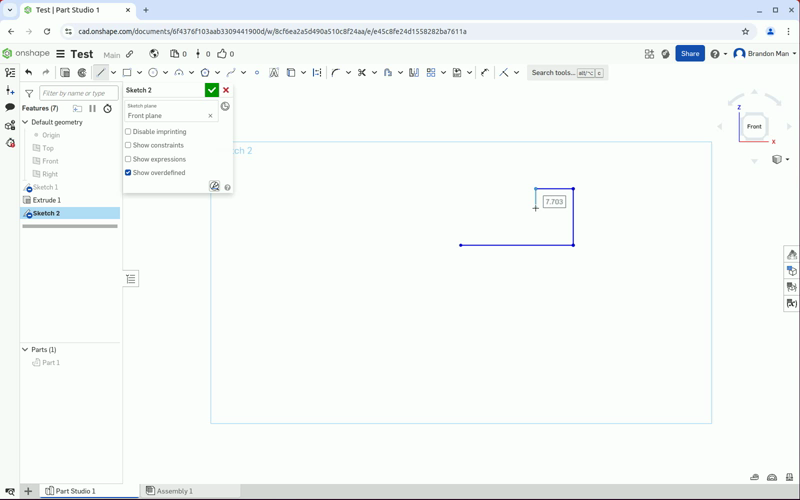
key_up(shift)
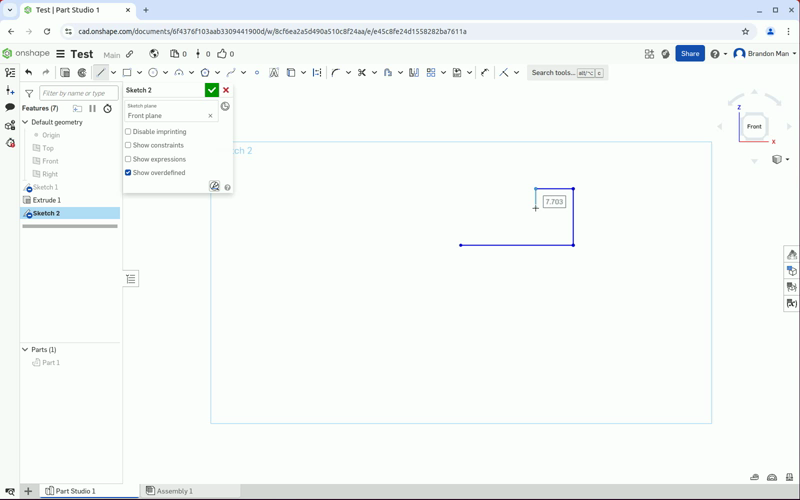
key_down(shift)
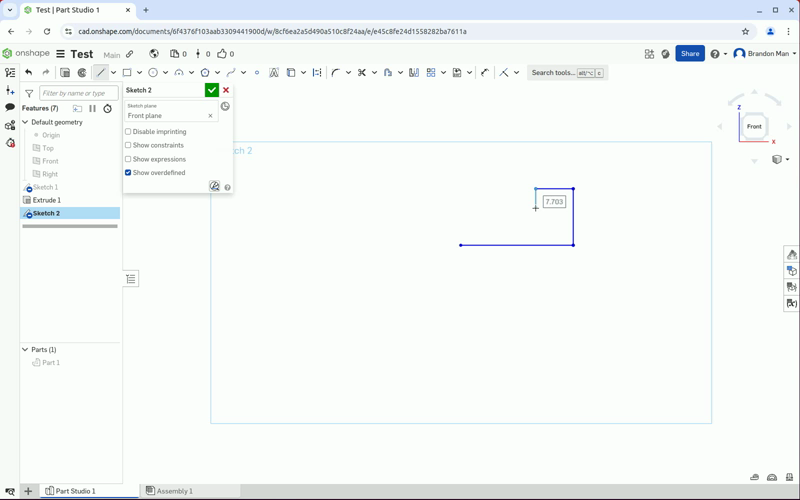
mouse_move(565, 207)
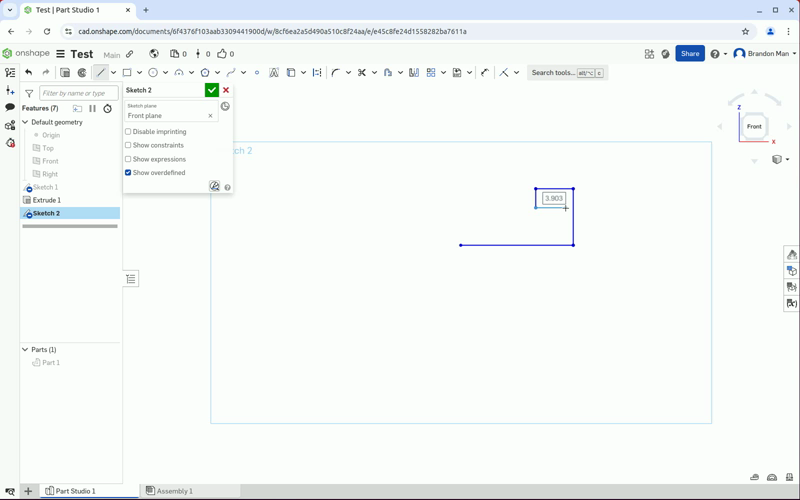
mouse_move(498, 207)
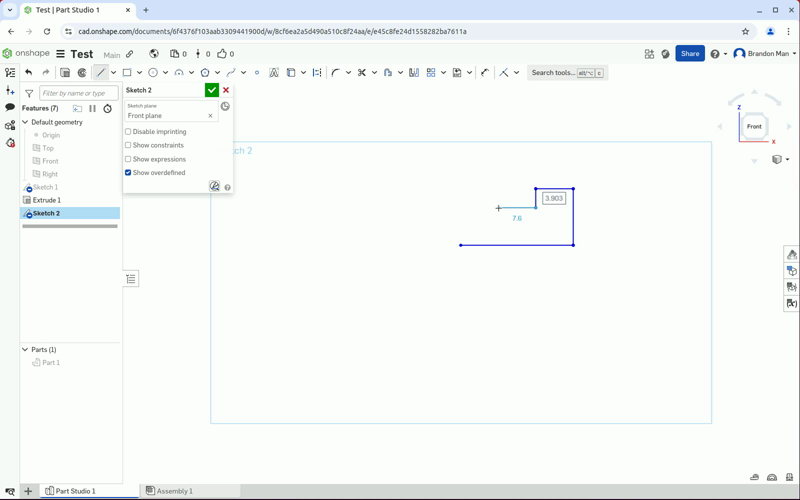
click(498, 207)
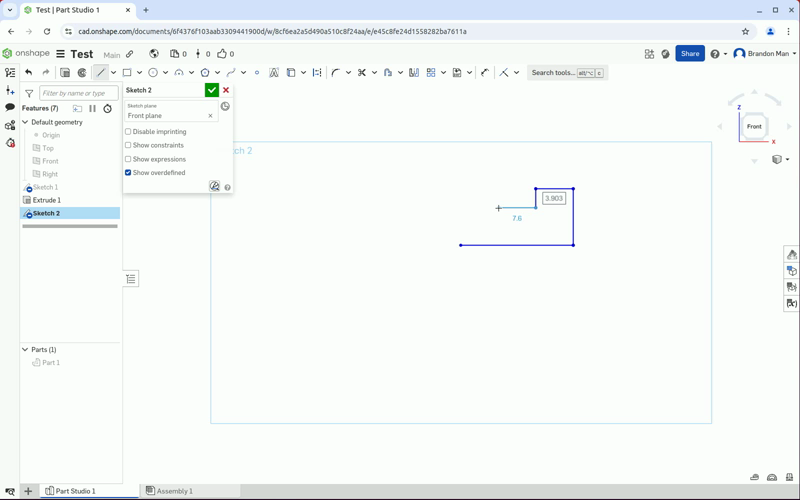
key_up(shift)
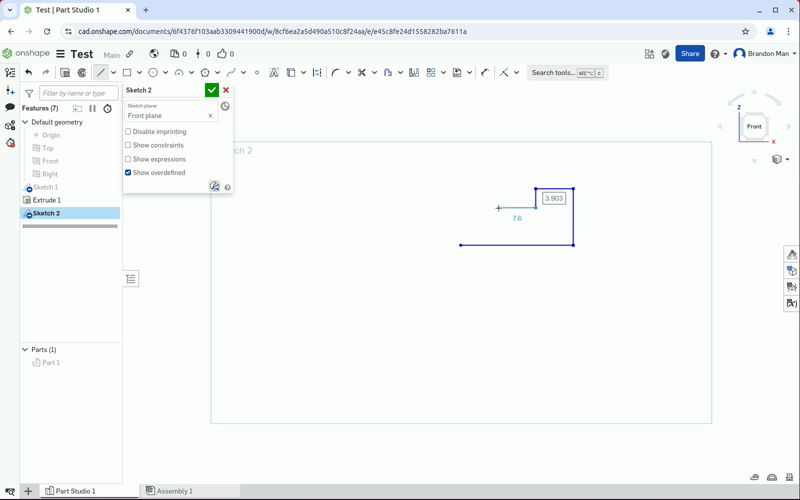
key_down(shift)
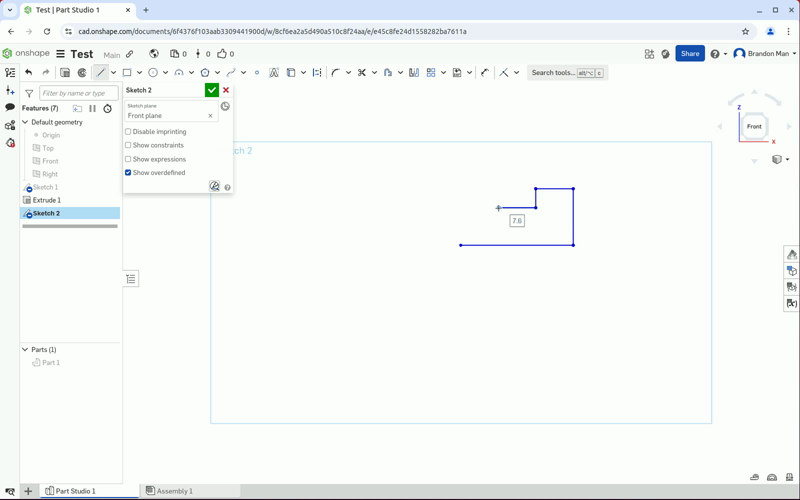
mouse_move(528, 207)
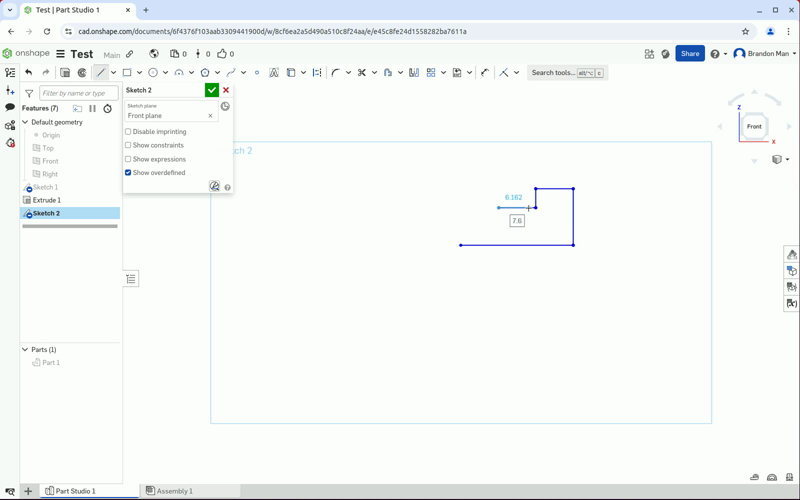
mouse_move(498, 188)
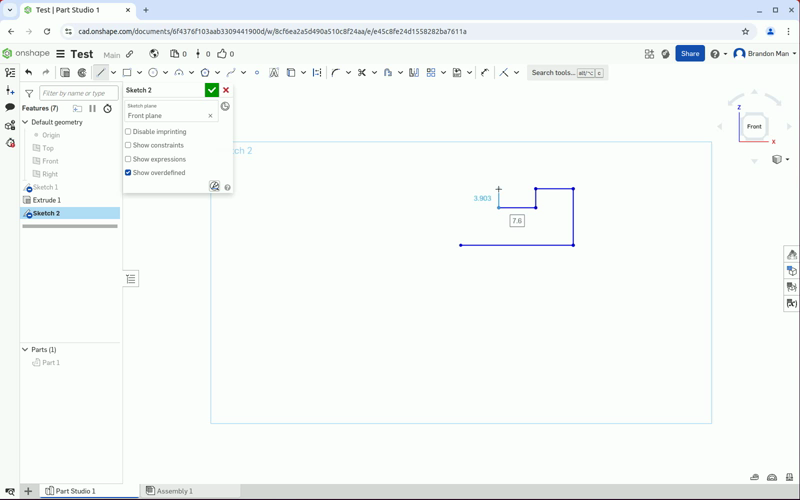
click(498, 188)
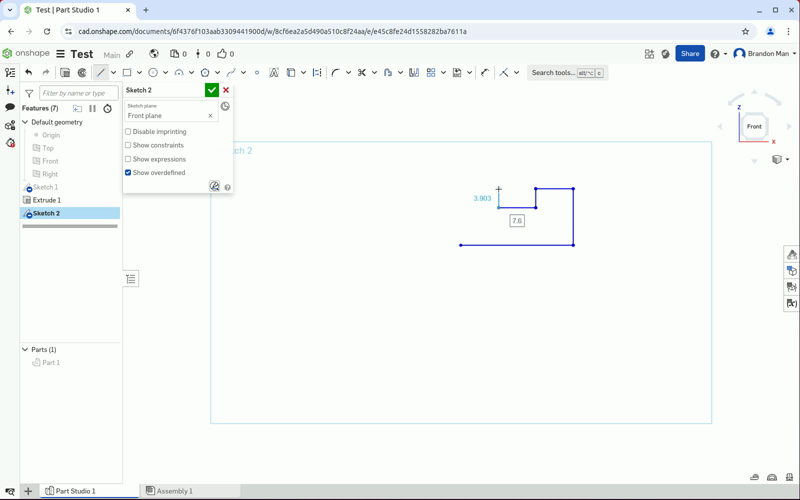
key_up(shift)
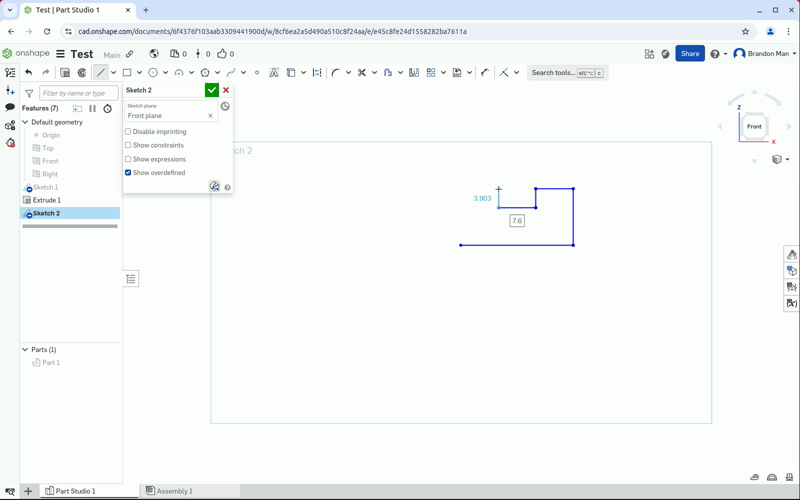
key_down(shift)
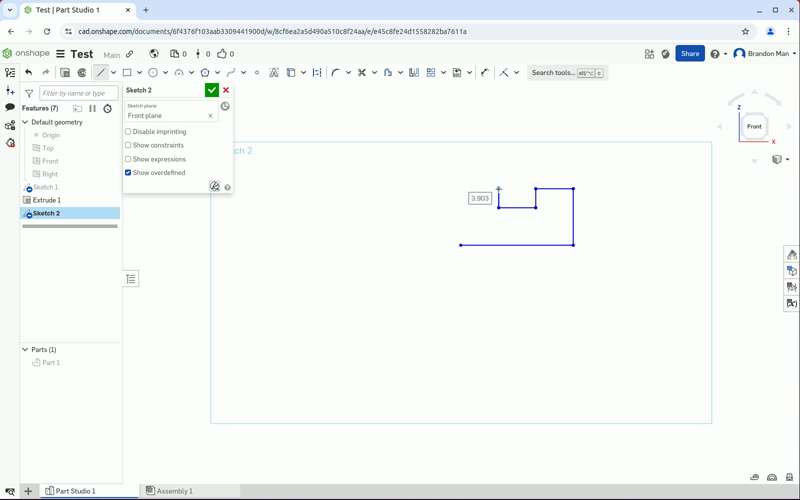
mouse_move(528, 188)
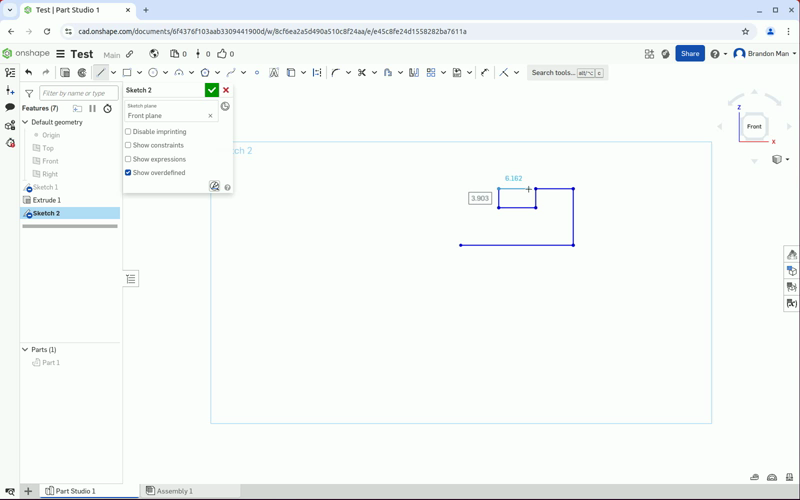
mouse_move(460, 188)
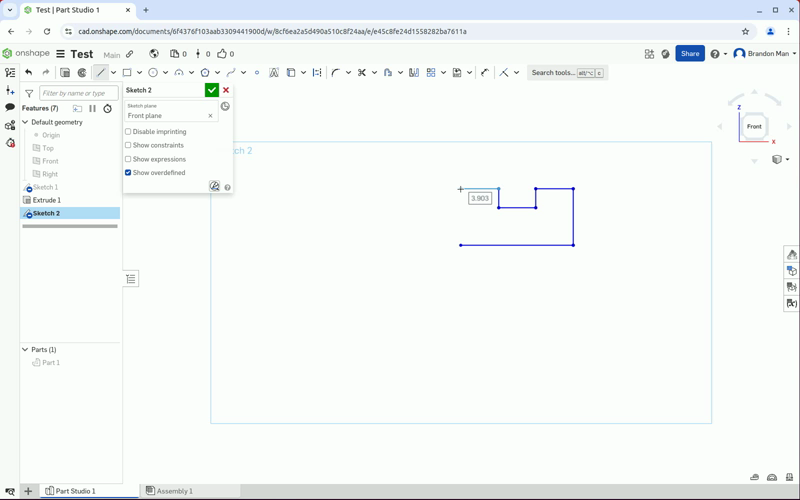
click(460, 188)
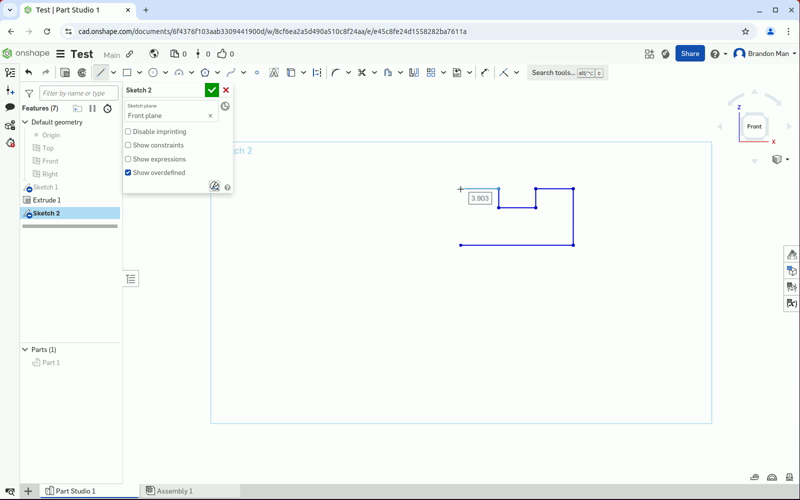
key_up(shift)
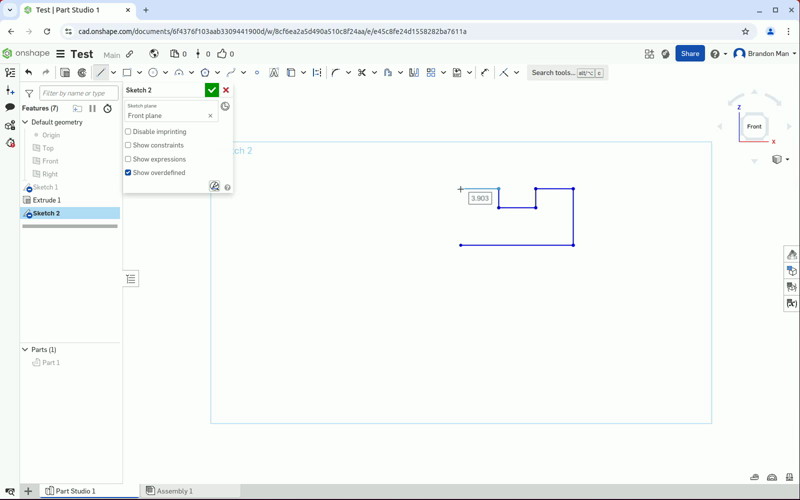
mouse_move(490, 188)
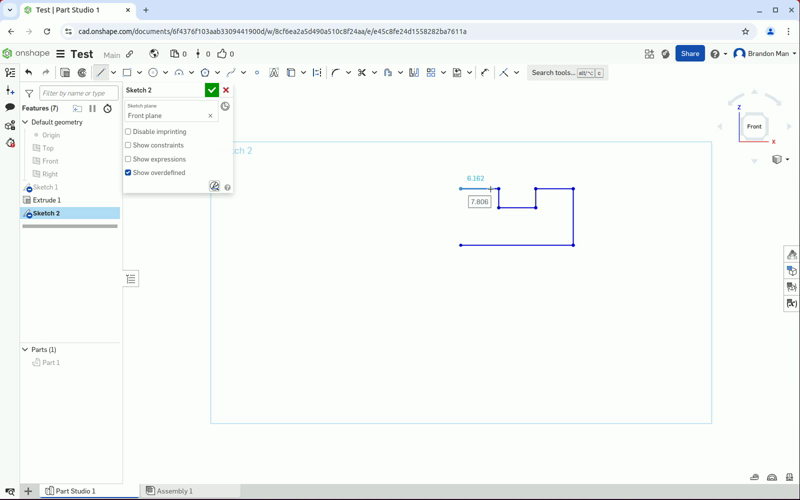
key_down(shift)
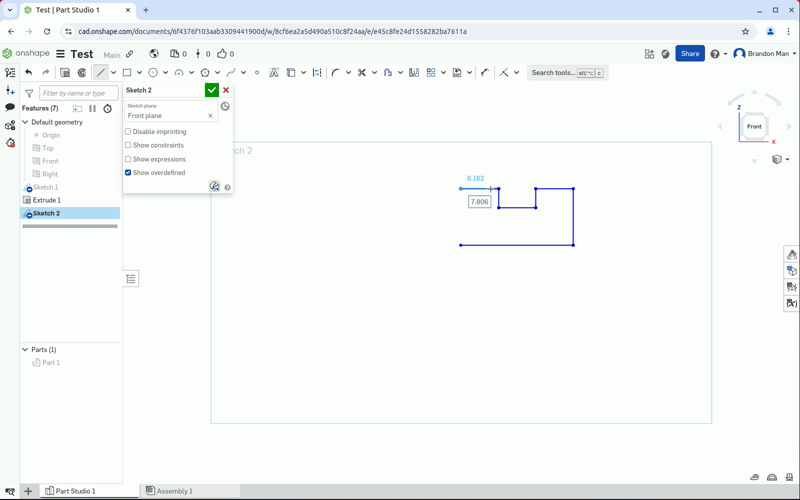
mouse_move(460, 245)
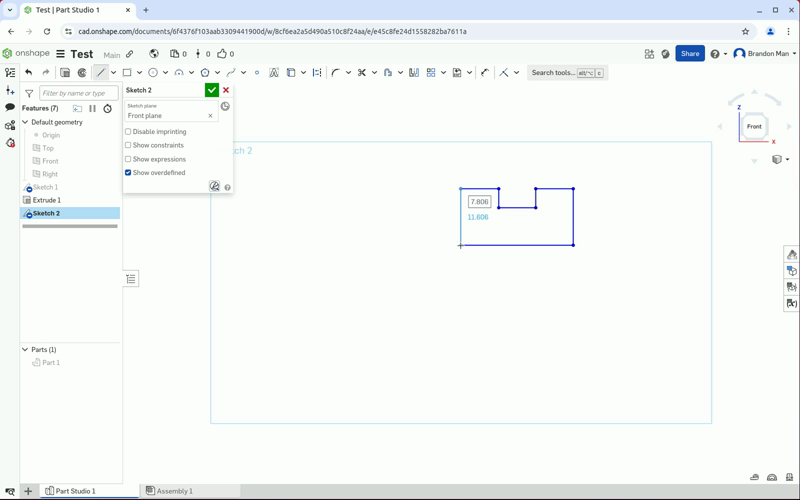
key_up(shift)
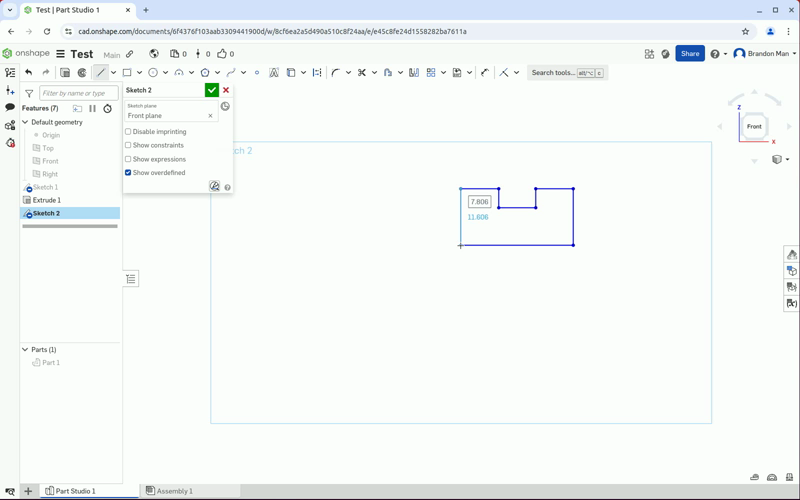
click(460, 245)
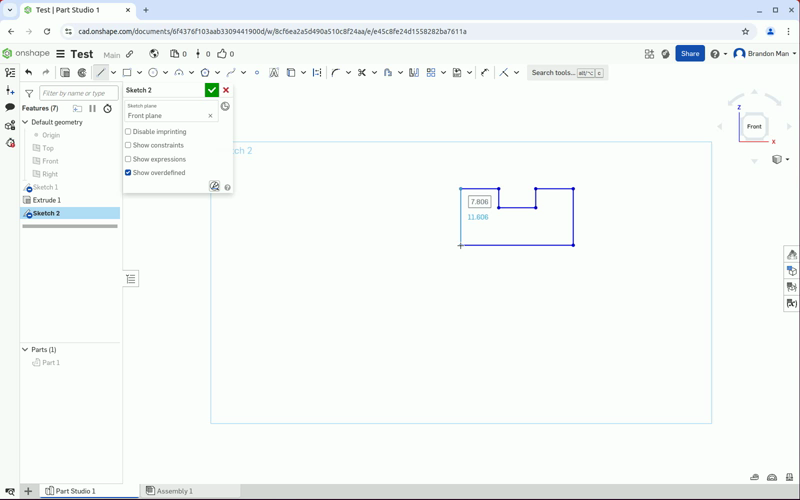
key(esc)
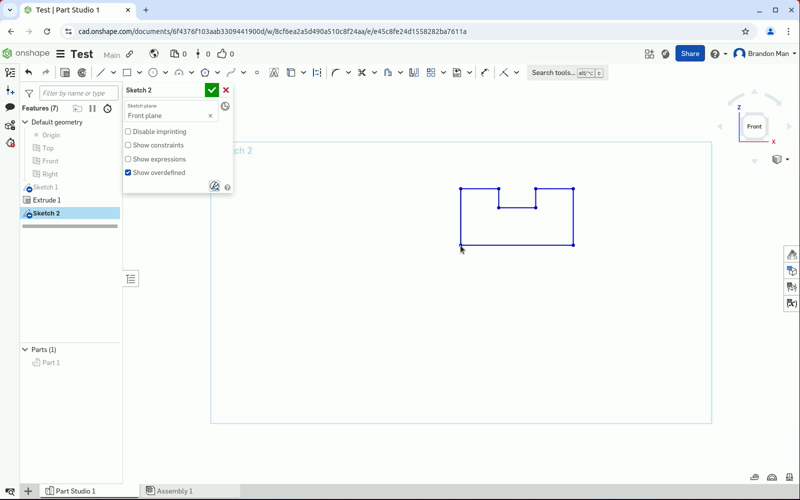
mouse_move(488, 203)
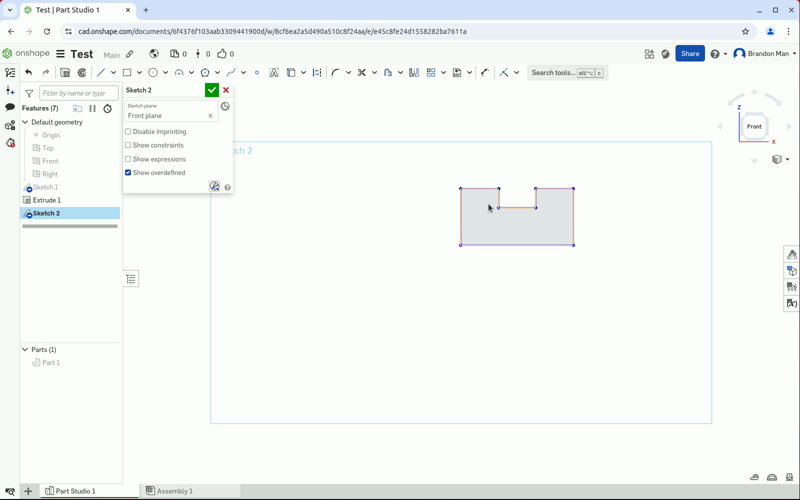
click(488, 203)
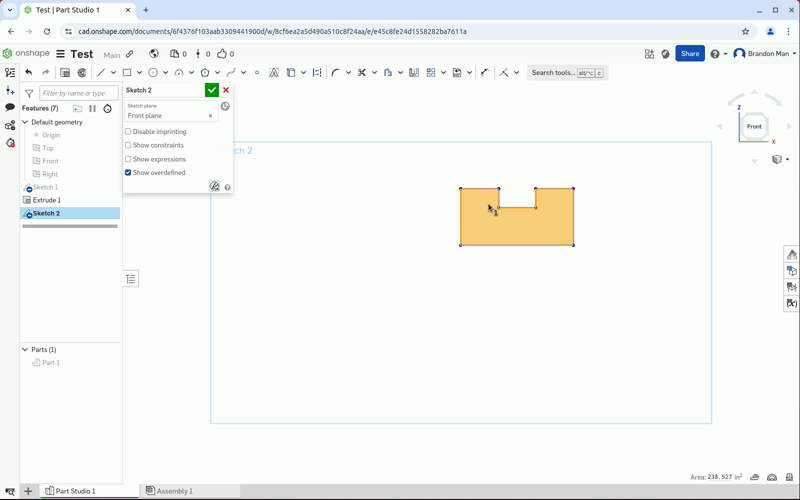
mouse_move(73, 352)
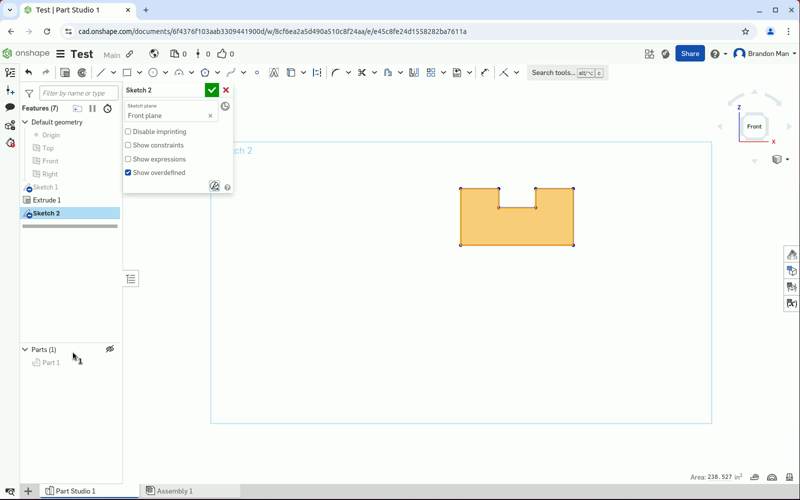
key(shift+y)
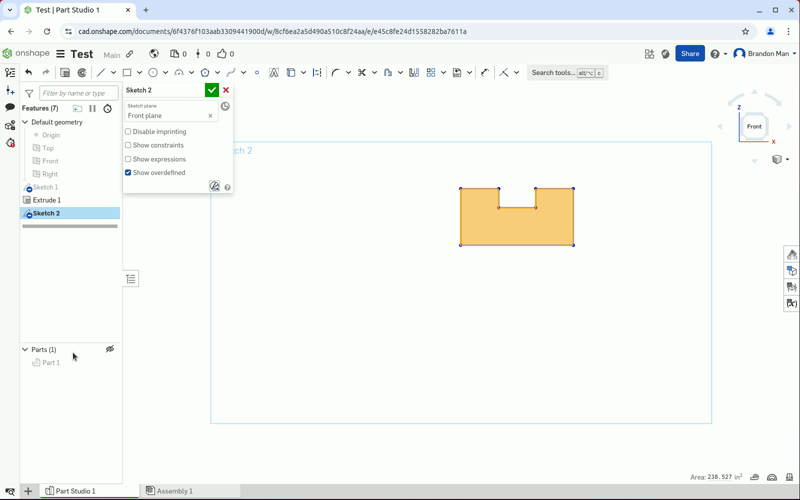
key(shift+e)
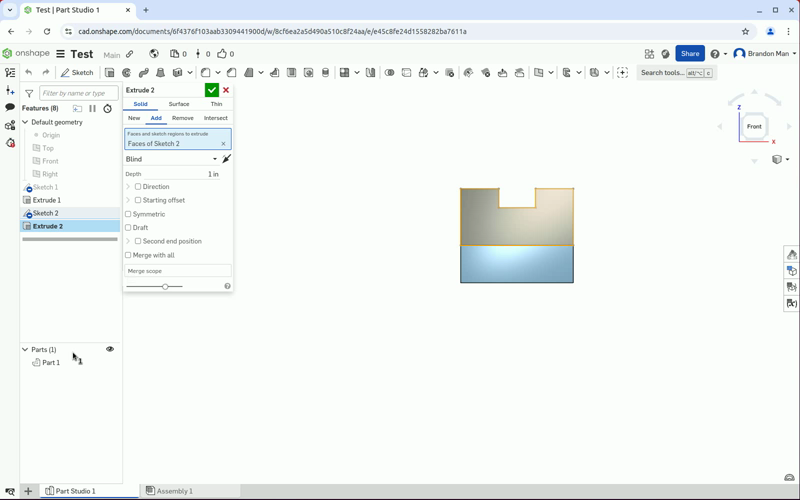
mouse_move(143, 106)
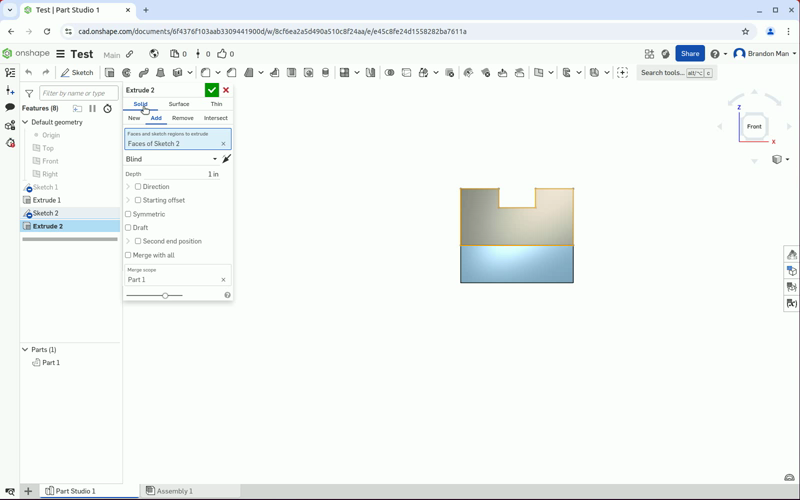
click(143, 106)
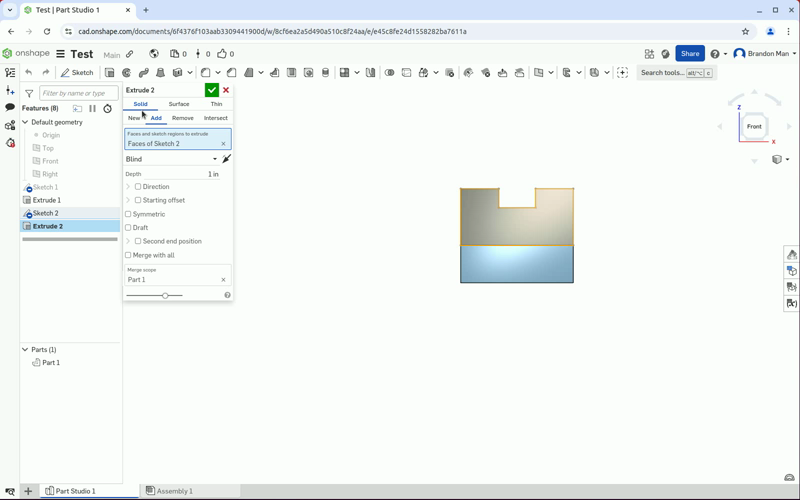
mouse_move(137, 120)
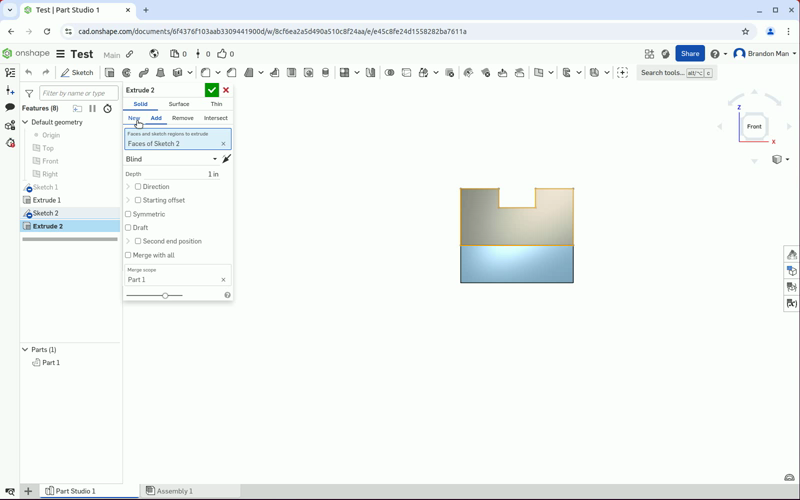
click(137, 120)
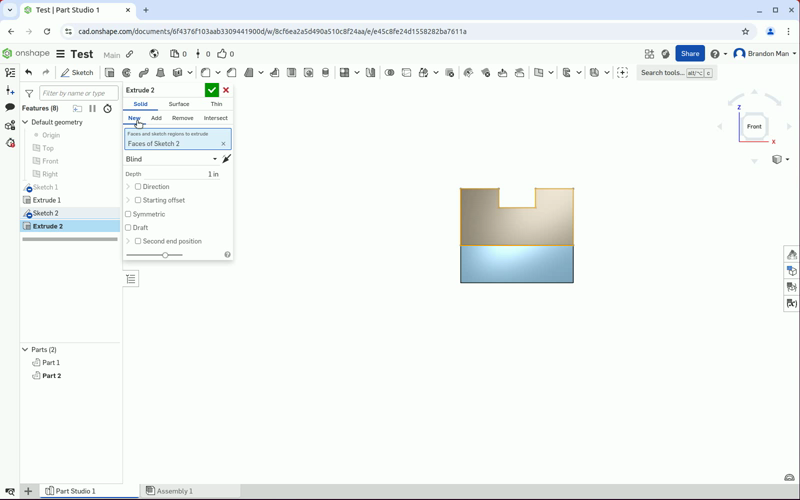
key(tab, 4)
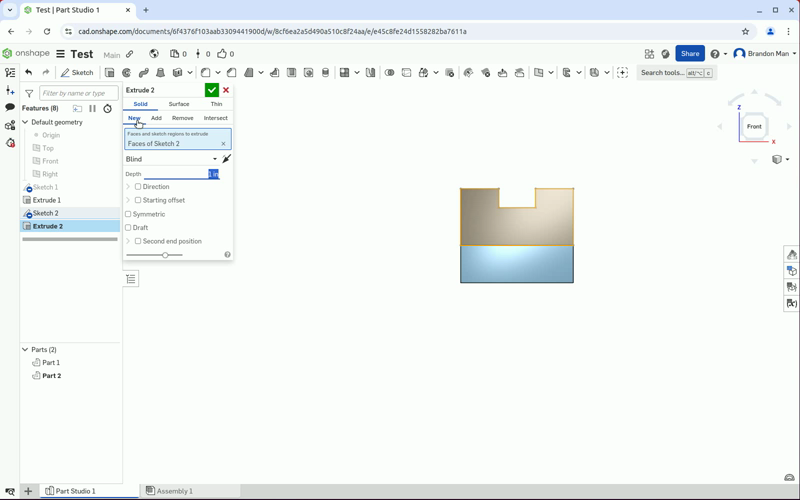
text(7.703)
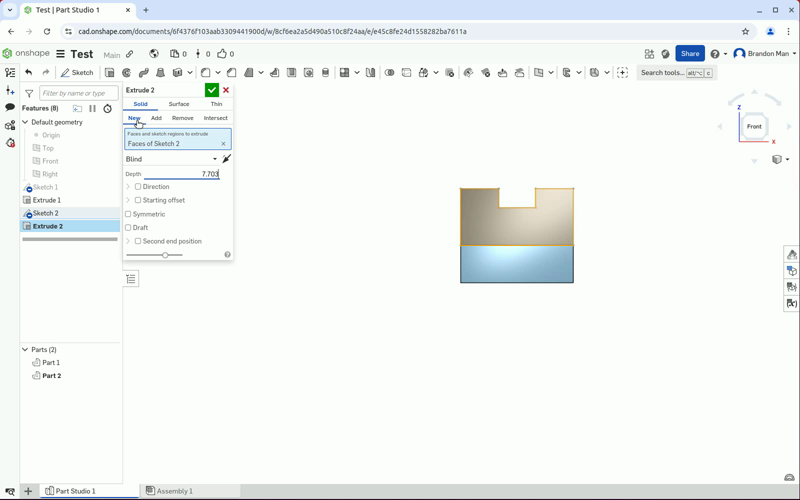
key(enter)
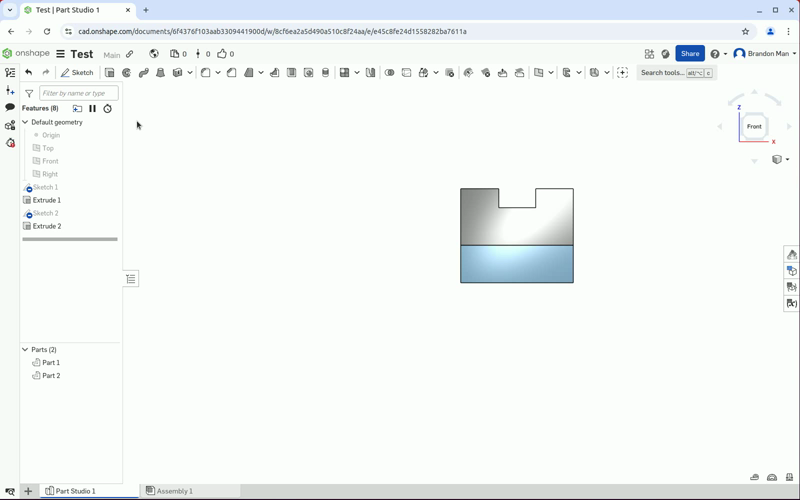
key(shift+h)
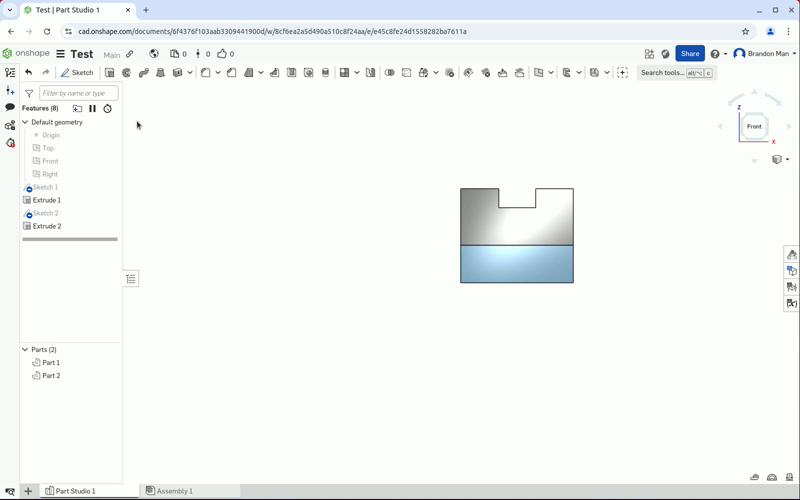
key(shift+h)
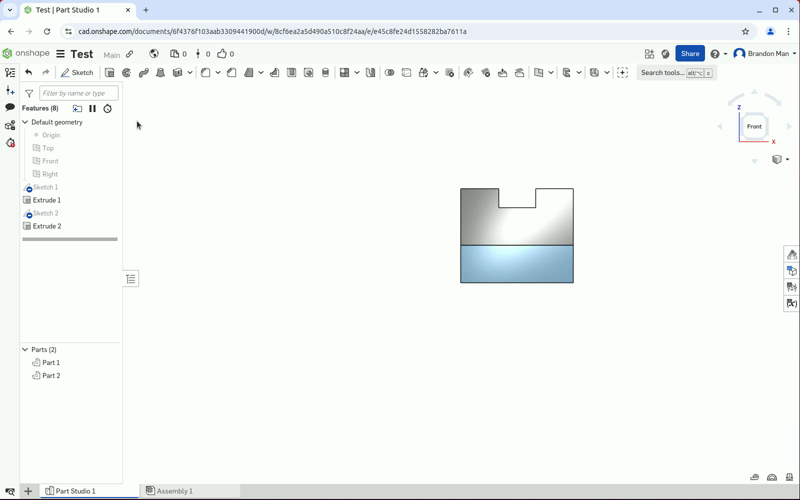
mouse_move(73, 189)
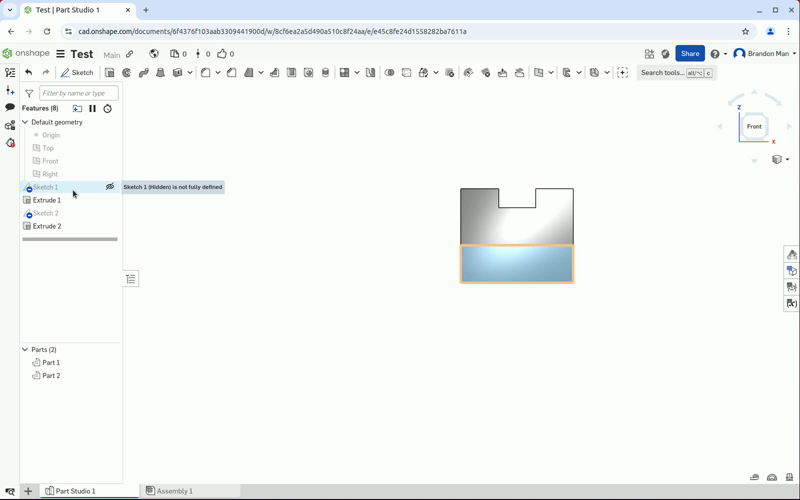
click(73, 189)
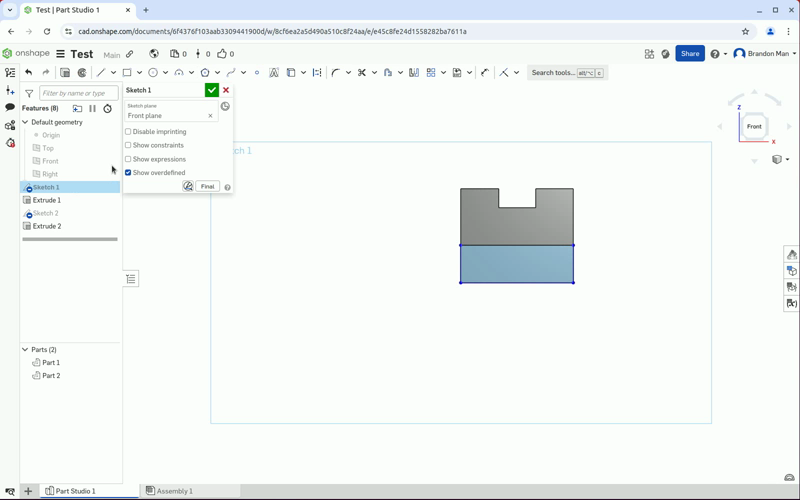
mouse_move(229, 92)
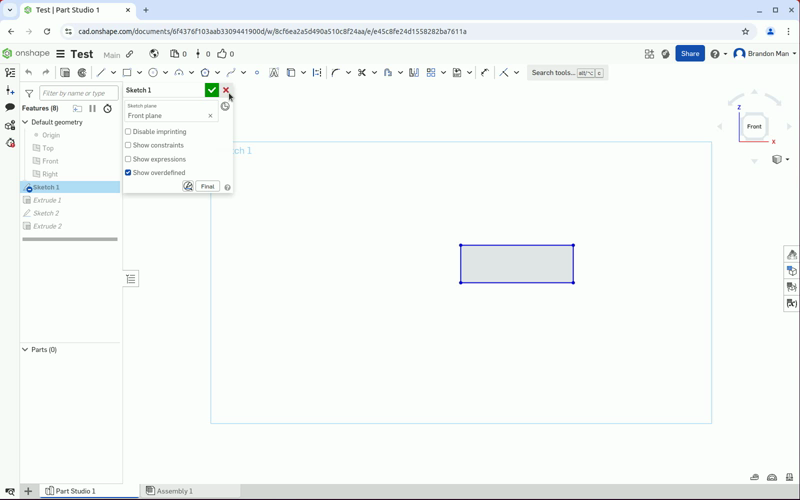
click(229, 92)
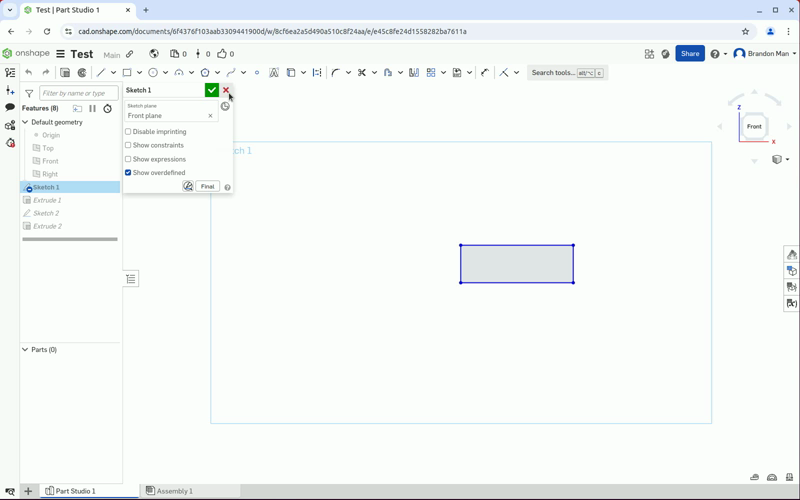
key(shift+s)
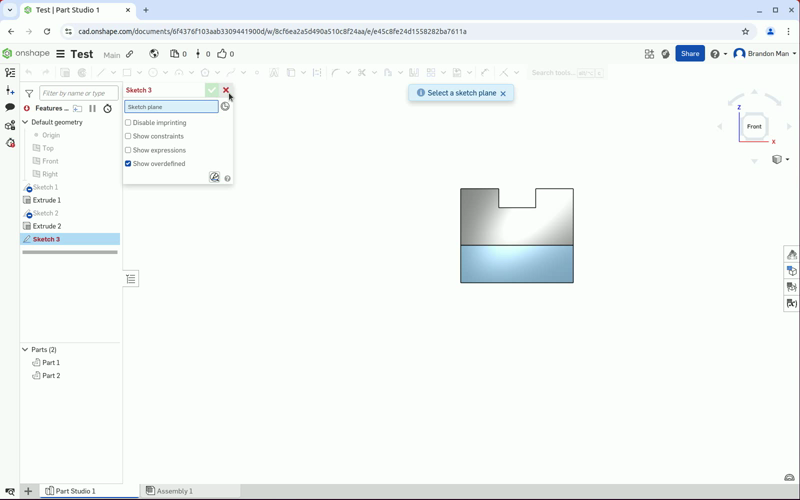
mouse_move(73, 163)
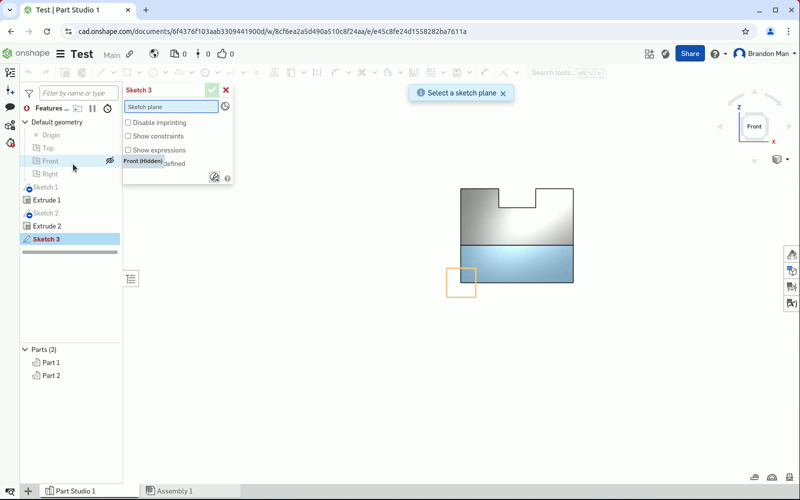
click(73, 163)
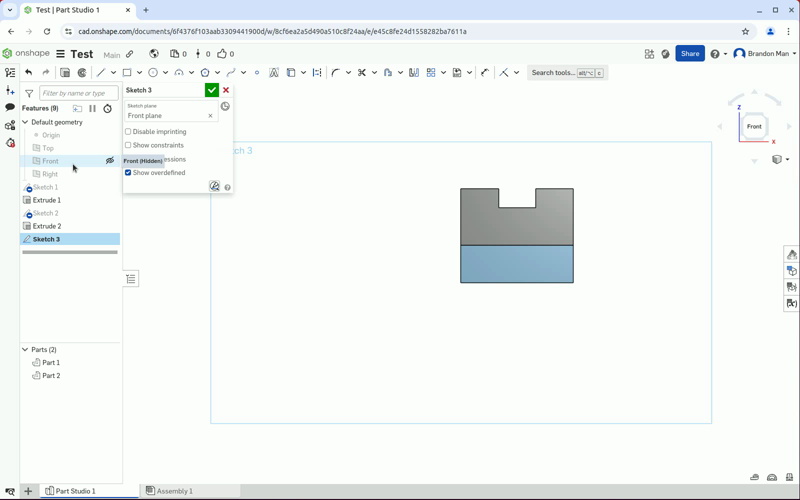
mouse_move(73, 352)
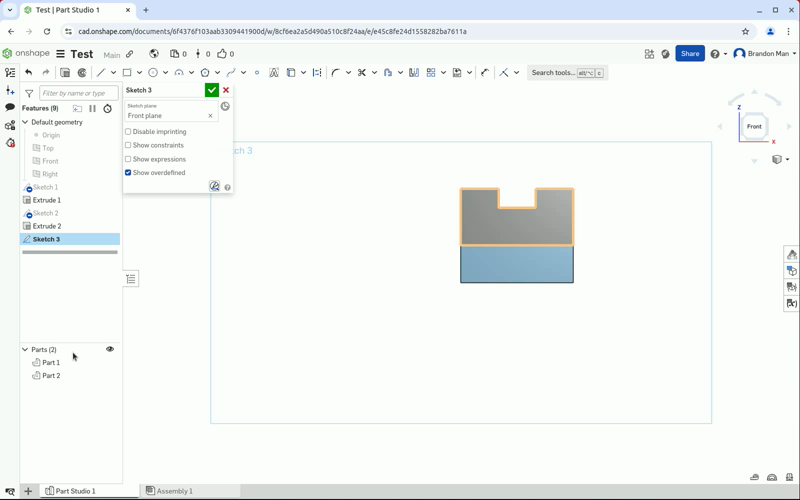
key(y)
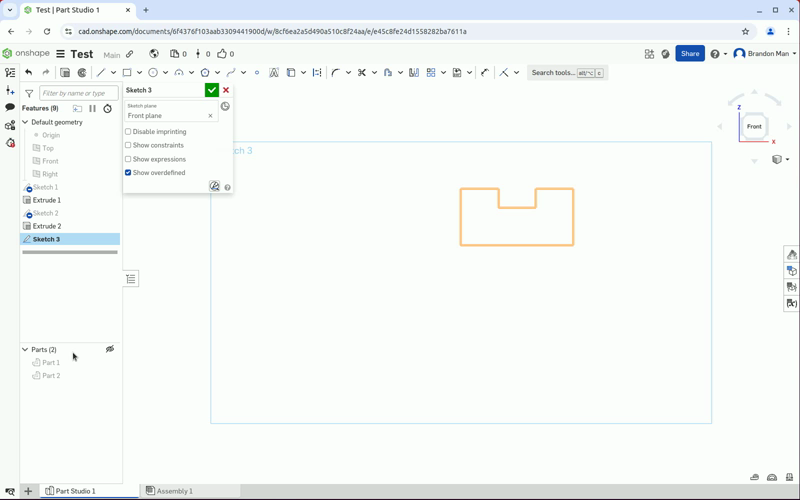
key(l)
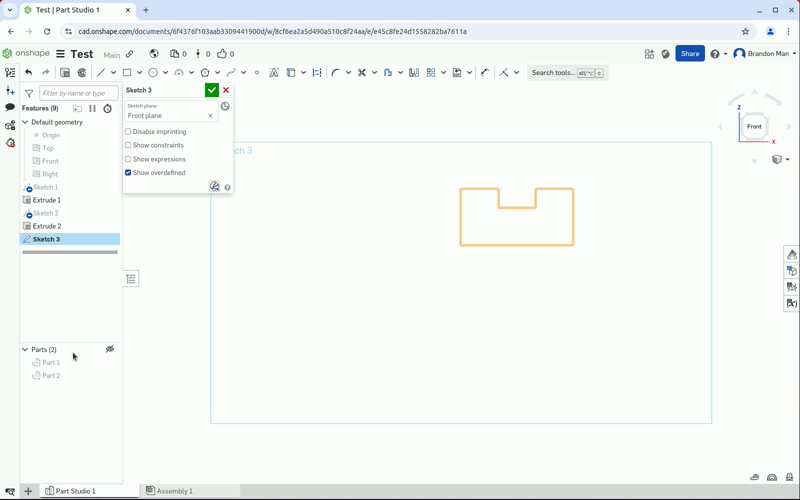
key_down(shift)
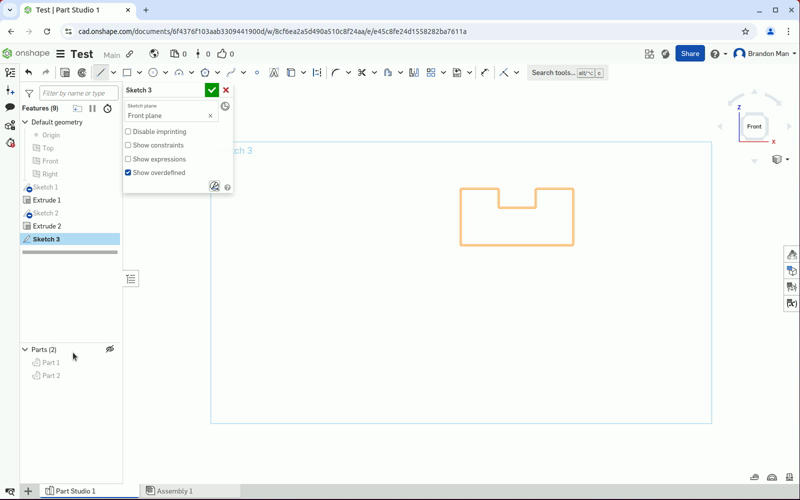
mouse_move(460, 282)
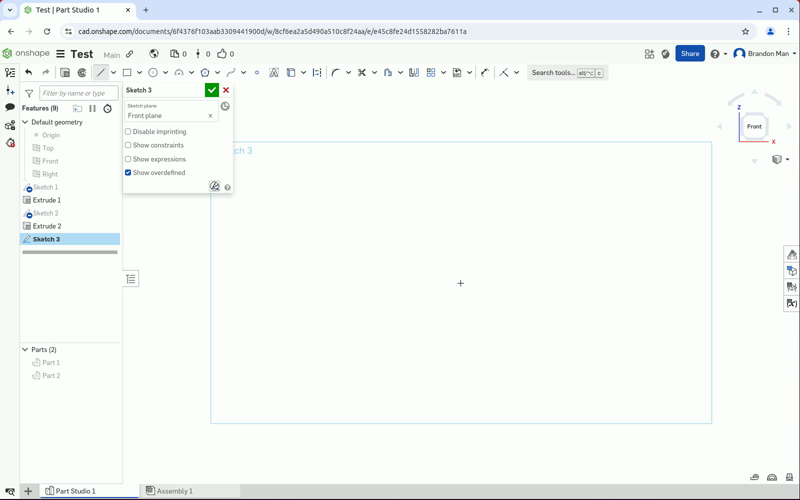
click(460, 282)
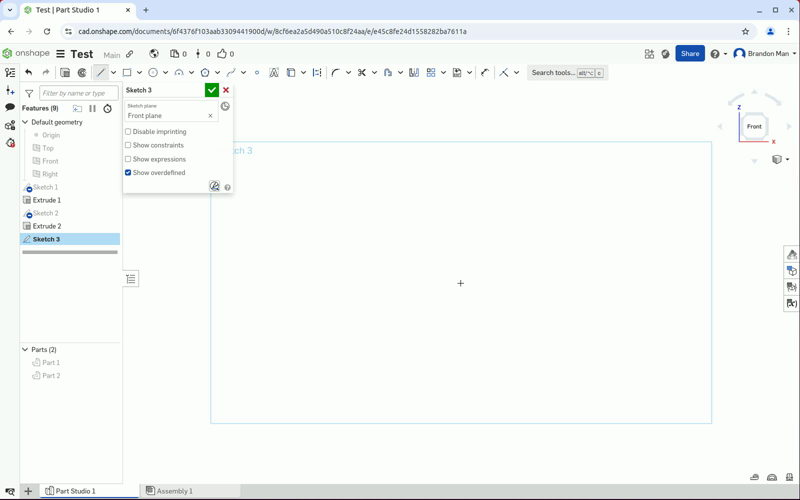
key_up(shift)
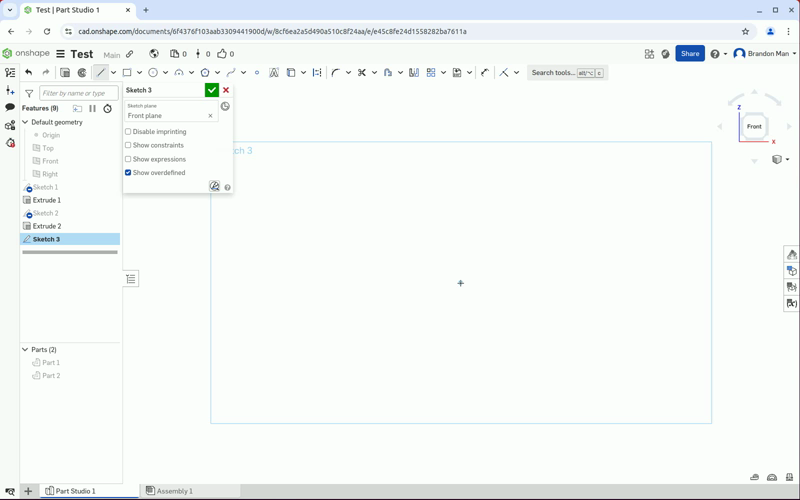
key_down(shift)
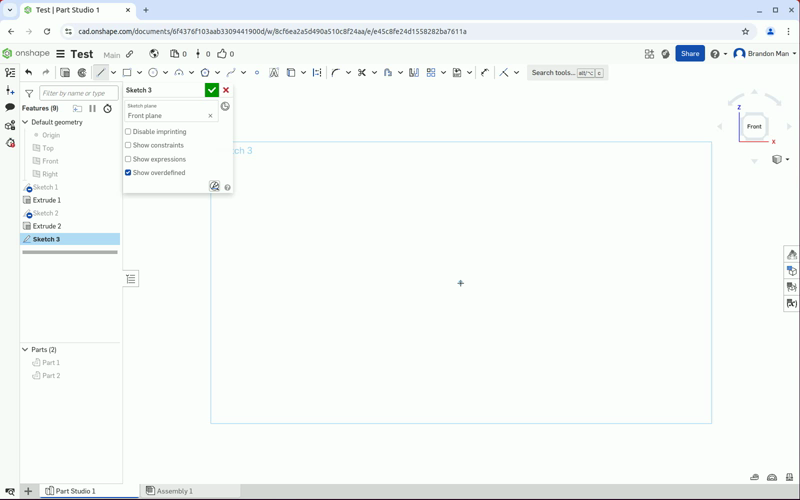
mouse_move(573, 282)
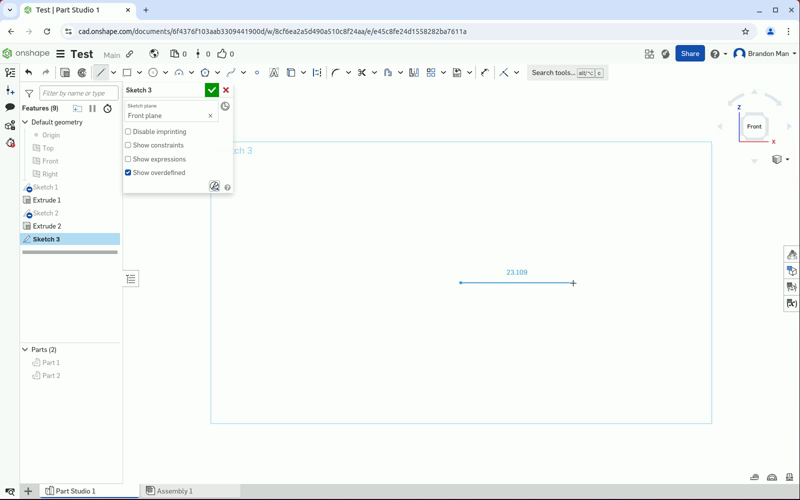
click(573, 282)
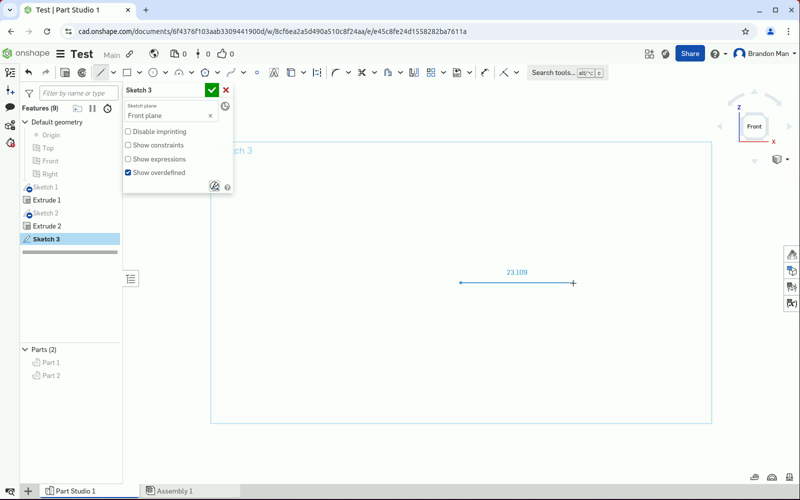
key_up(shift)
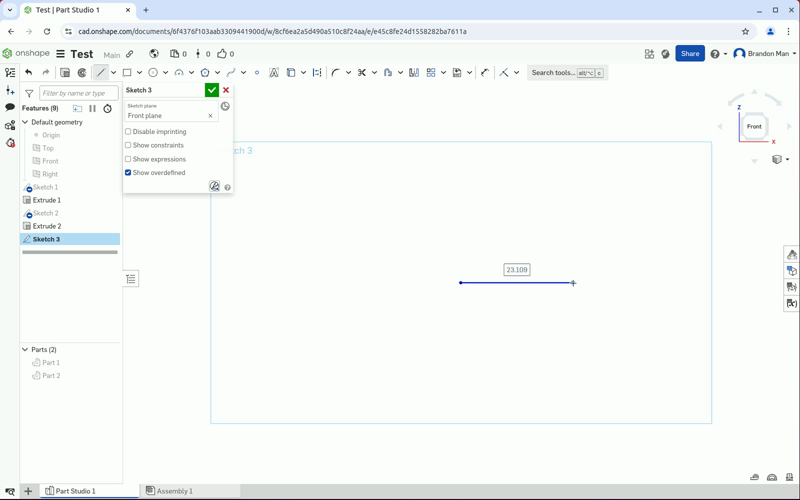
key_down(shift)
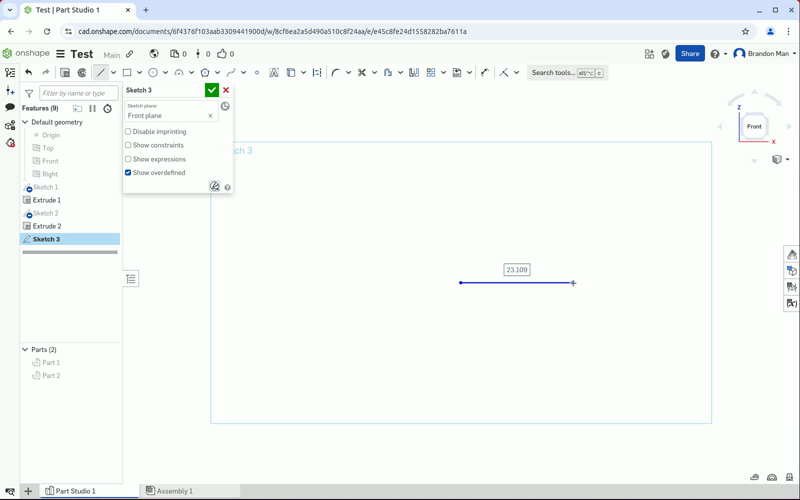
mouse_move(589, 282)
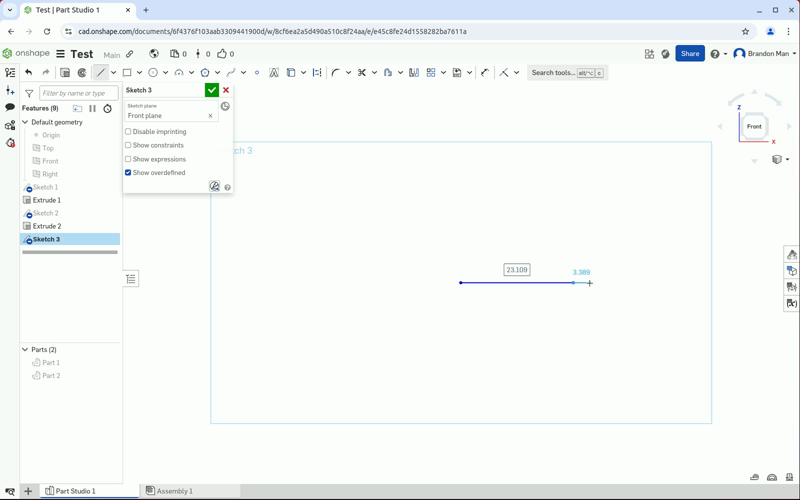
mouse_move(573, 245)
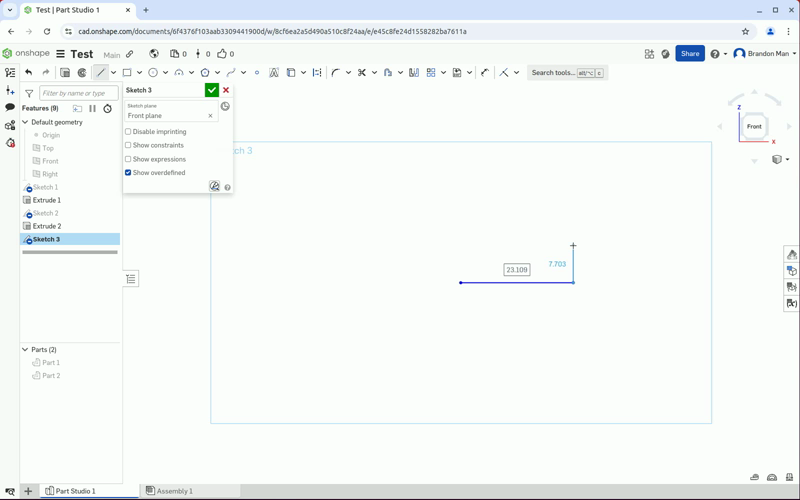
click(573, 245)
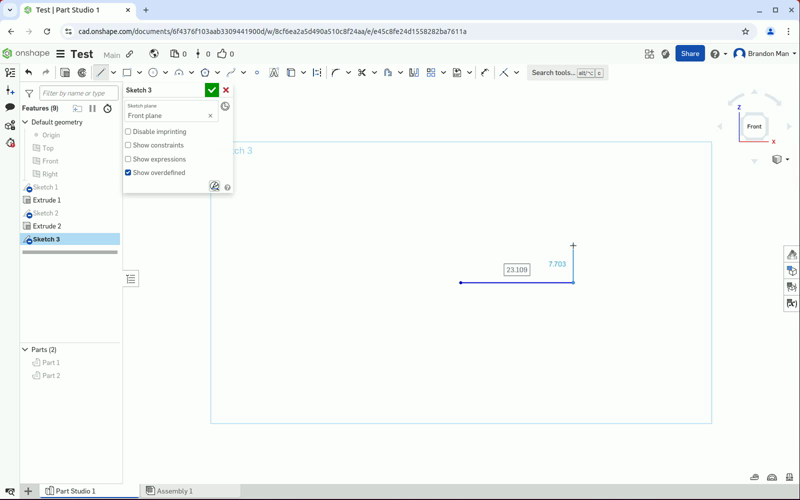
key_up(shift)
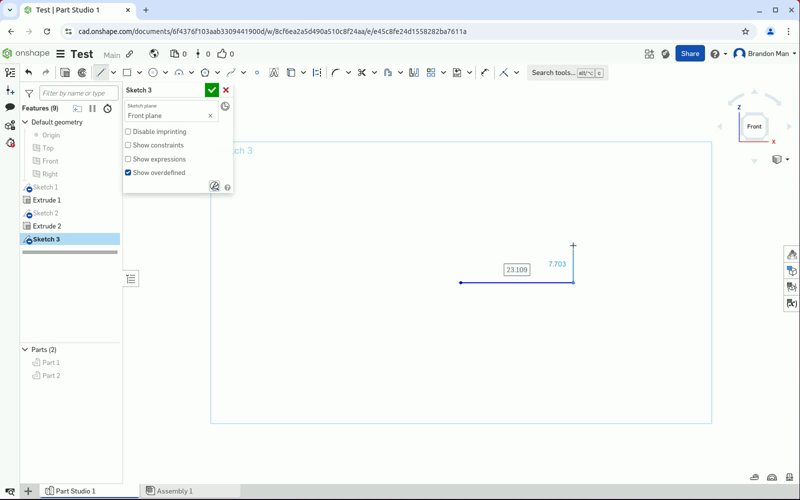
key_down(shift)
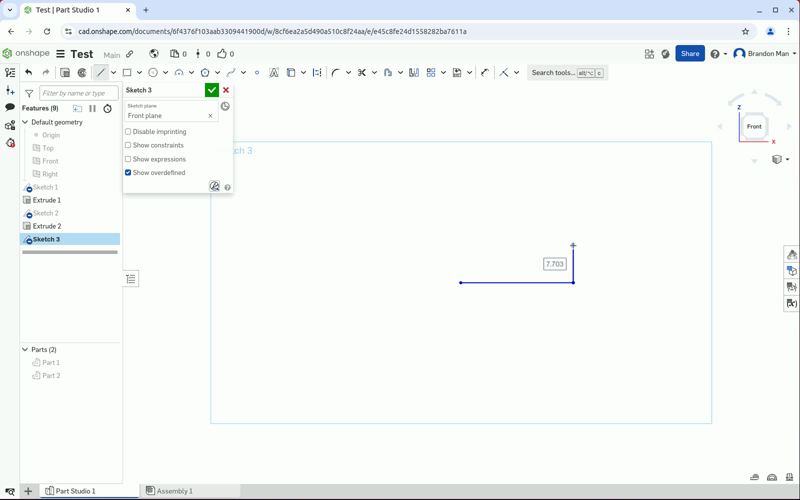
mouse_move(460, 245)
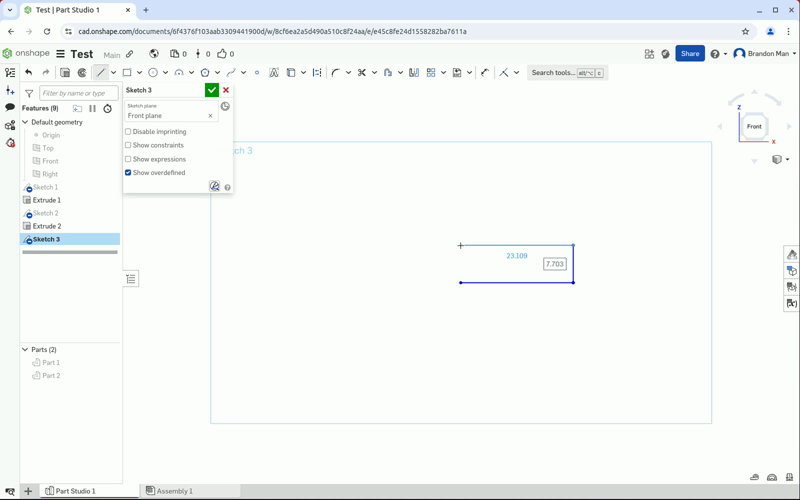
click(460, 245)
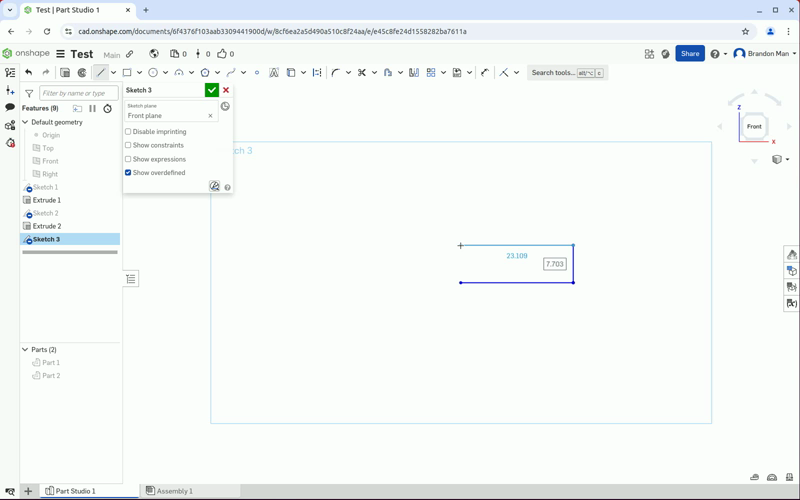
key_up(shift)
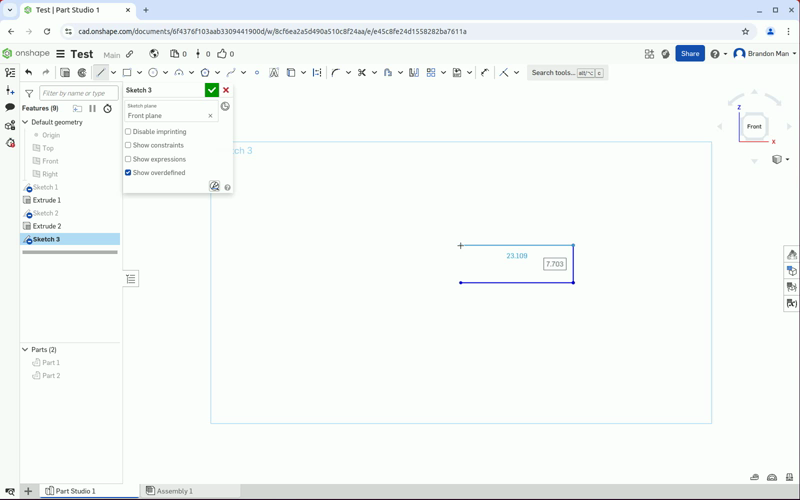
mouse_move(490, 245)
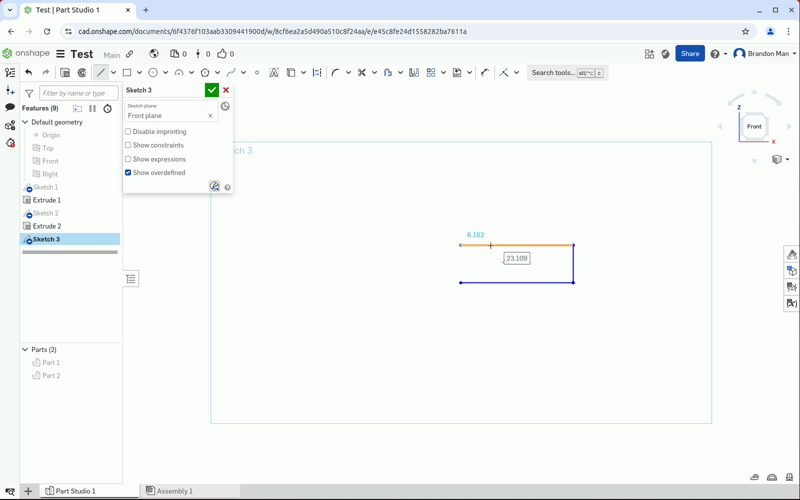
key_down(shift)
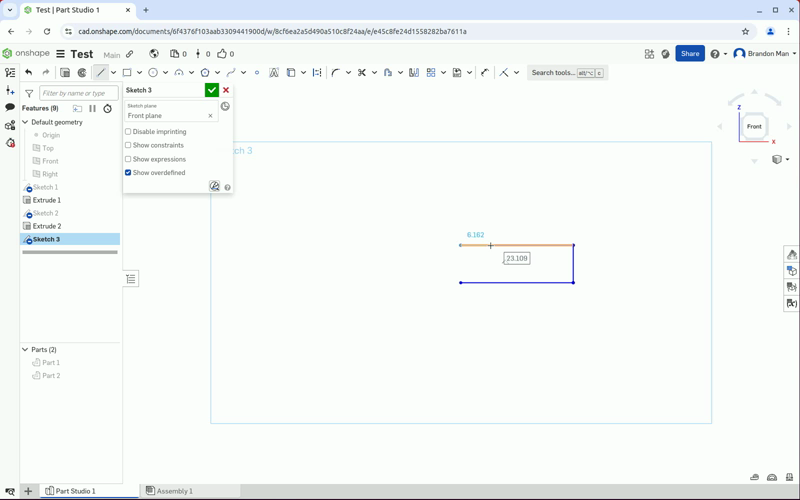
mouse_move(460, 282)
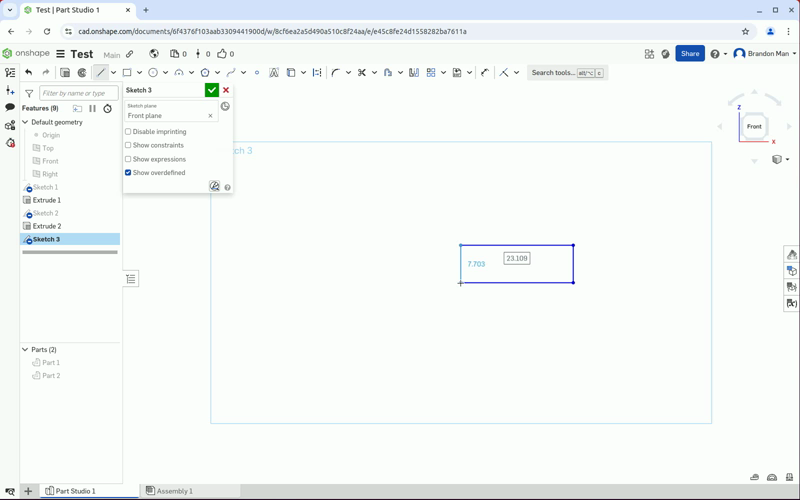
key_up(shift)
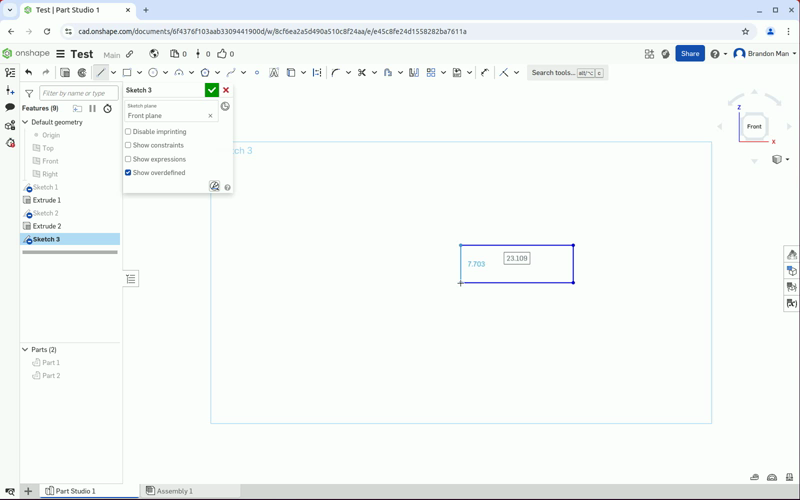
click(460, 282)
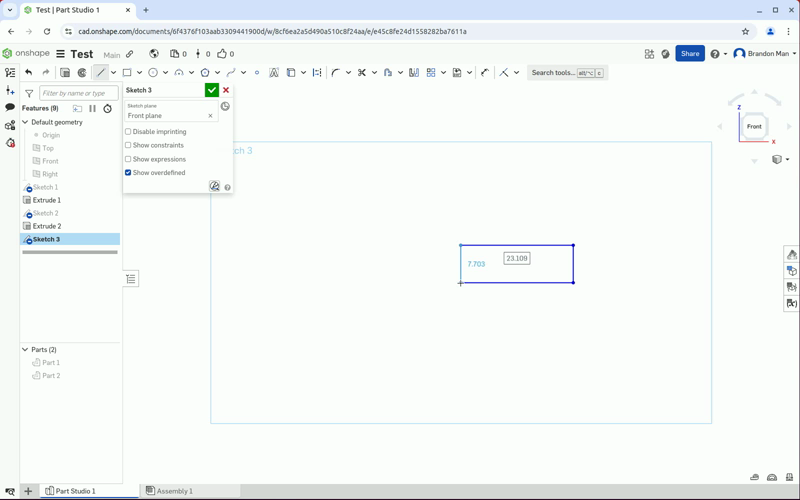
key(esc)
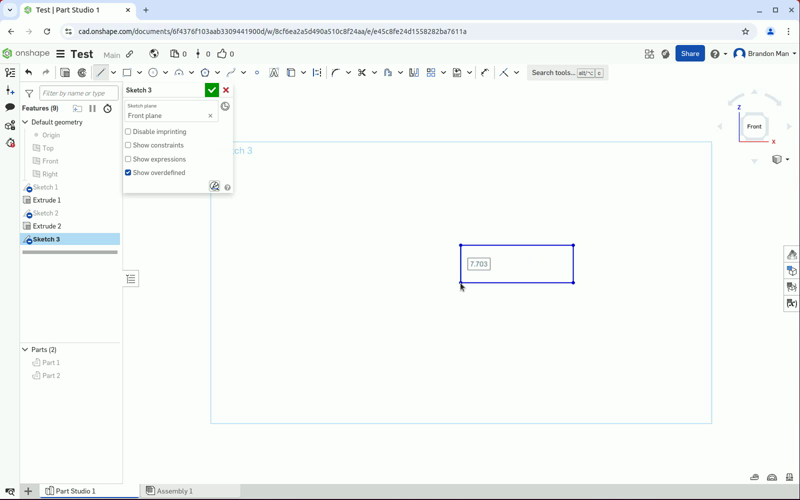
mouse_move(521, 250)
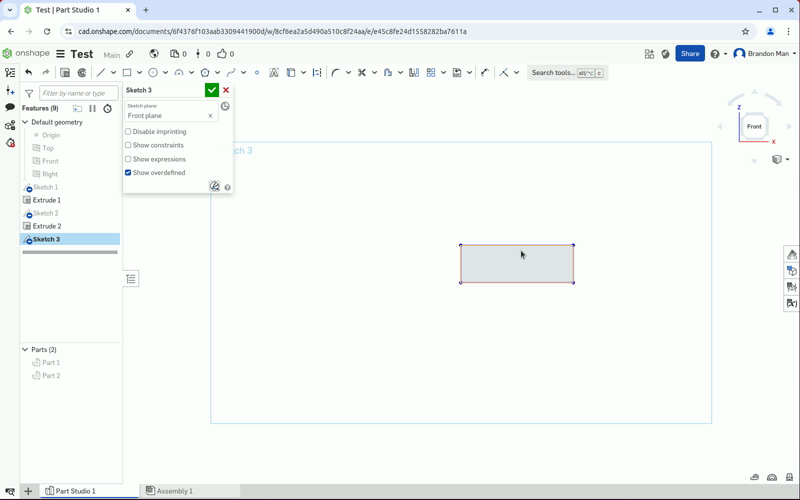
click(521, 250)
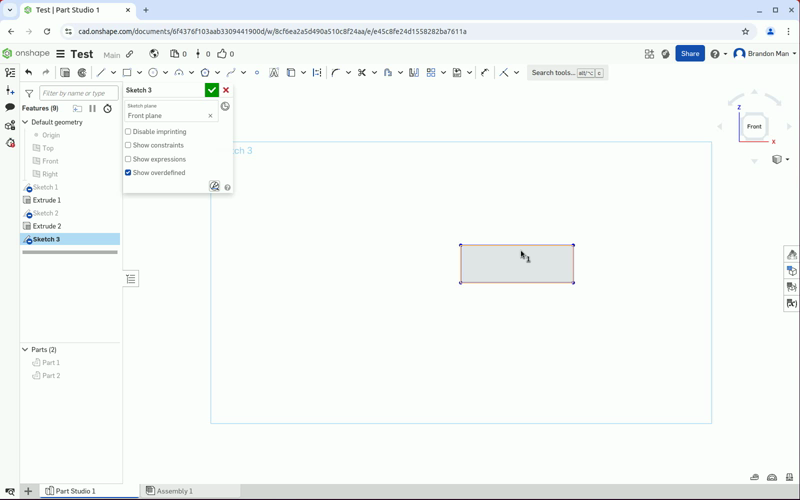
mouse_move(73, 352)
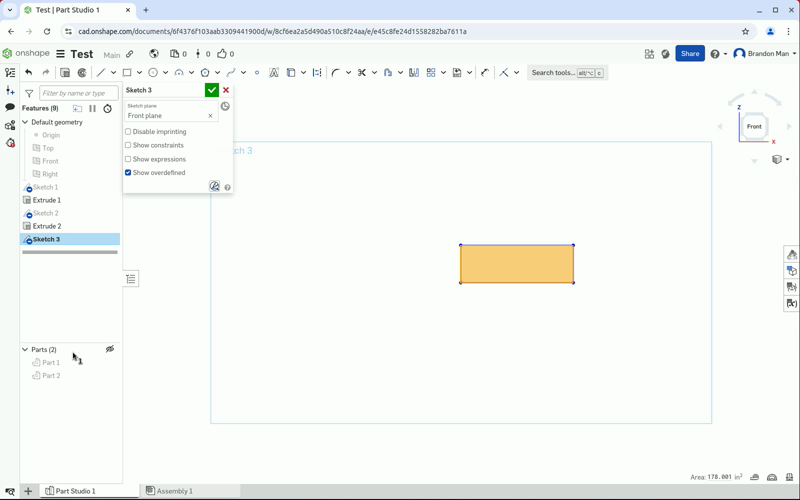
key(shift+y)
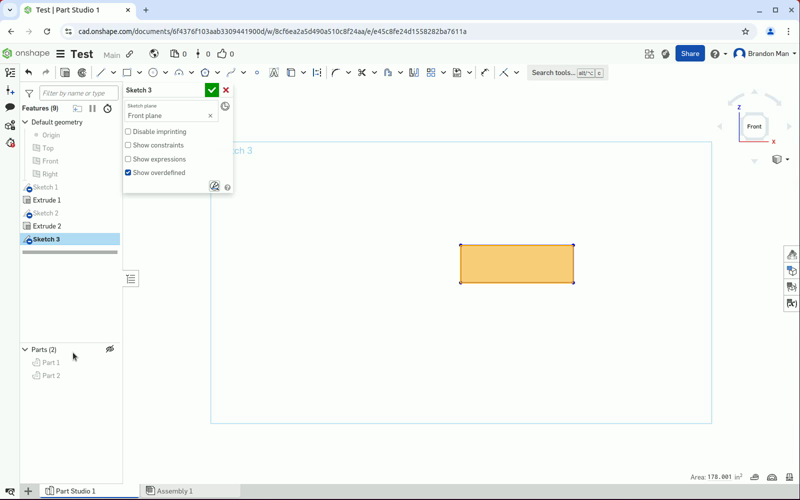
key(shift+e)
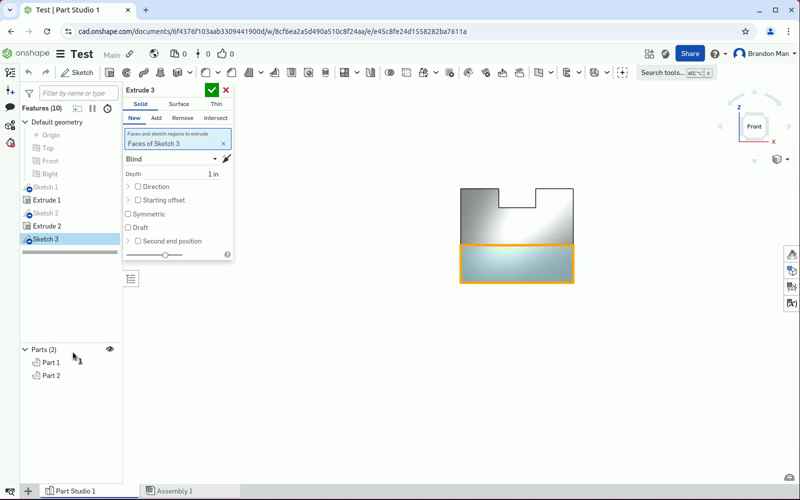
mouse_move(143, 106)
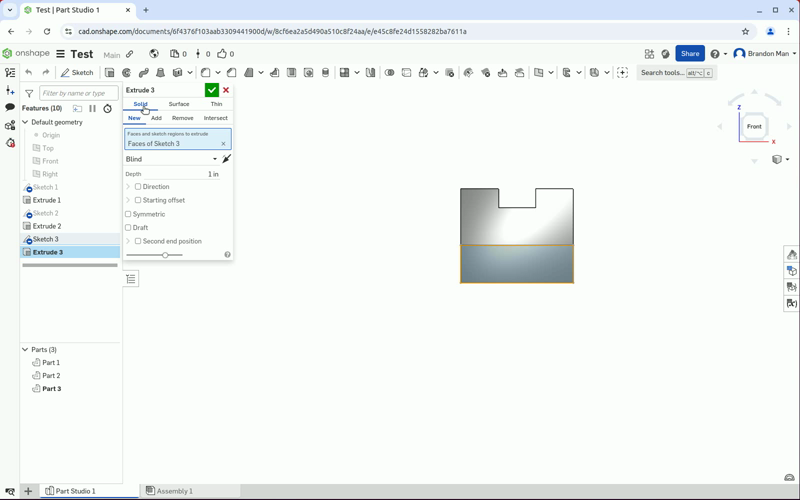
click(143, 106)
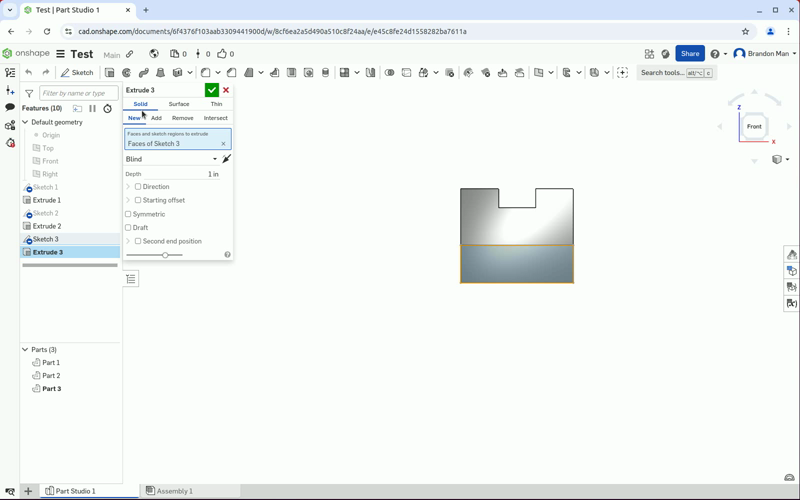
mouse_move(137, 120)
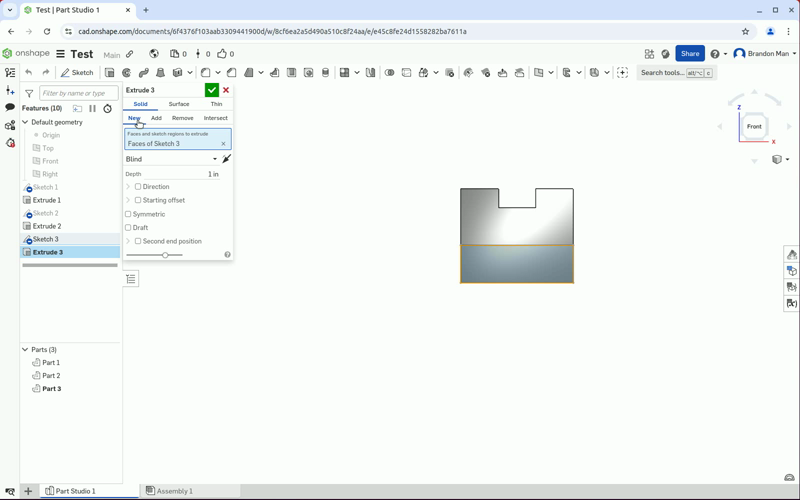
click(137, 120)
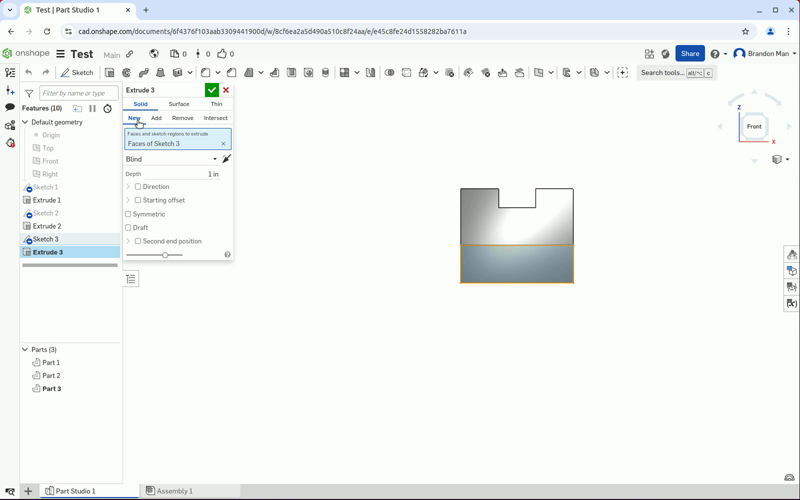
key(tab, 4)
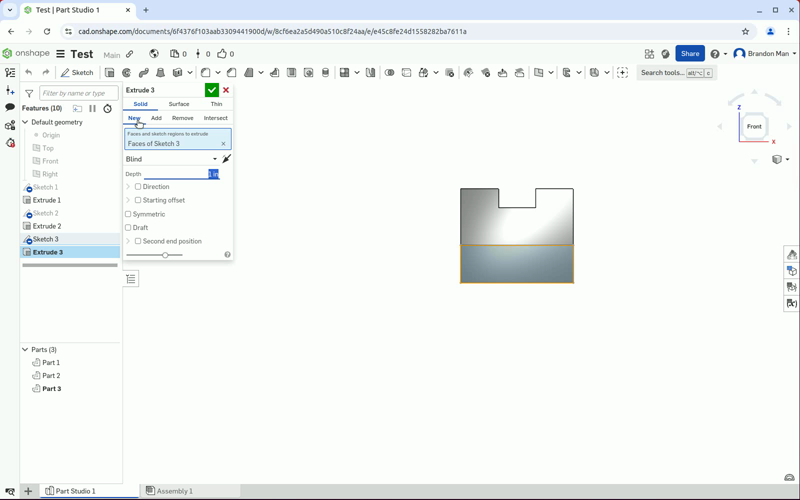
text(15.405)
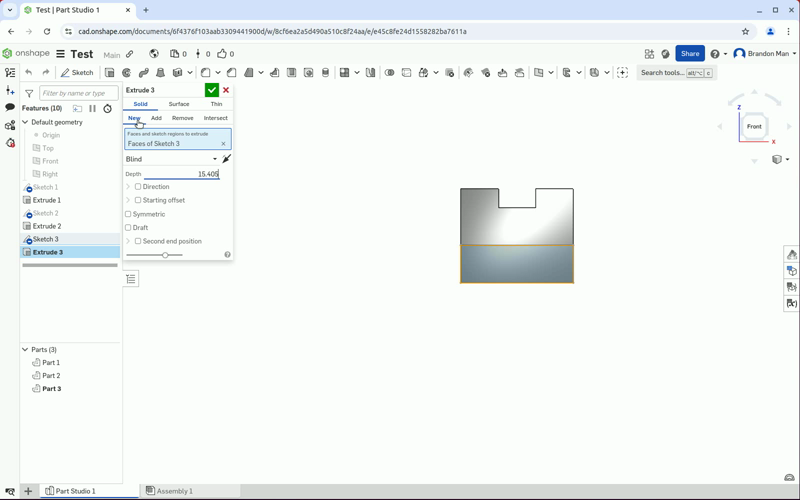
key(enter)
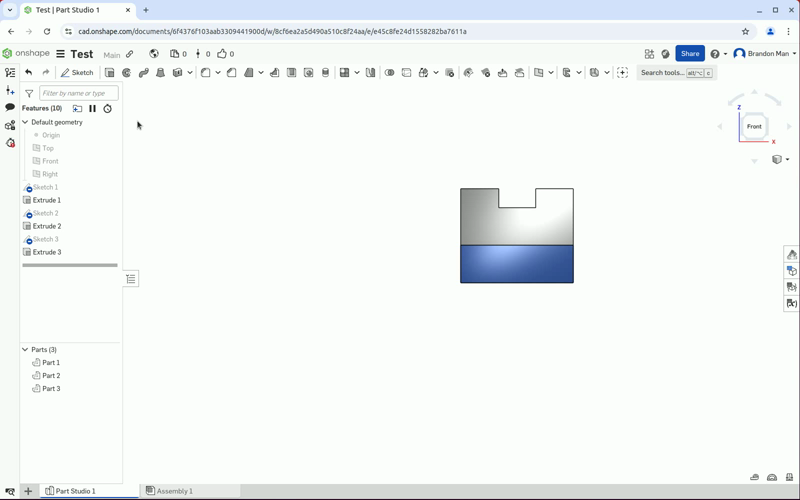
key(shift+h)
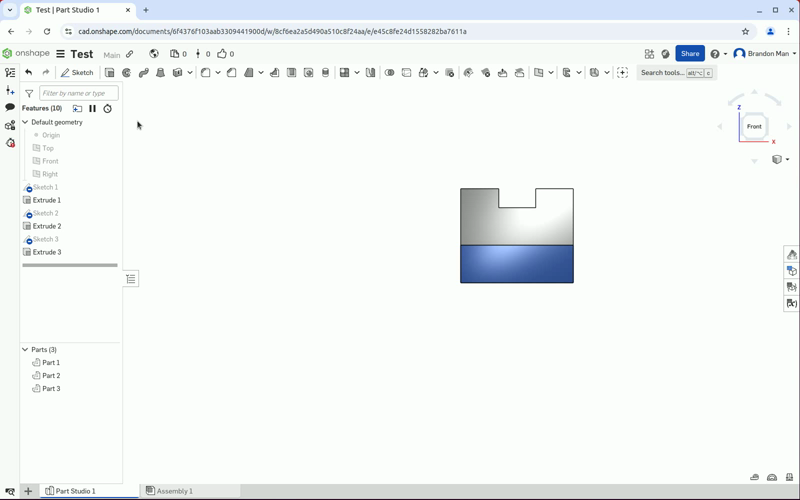
key(shift+h)
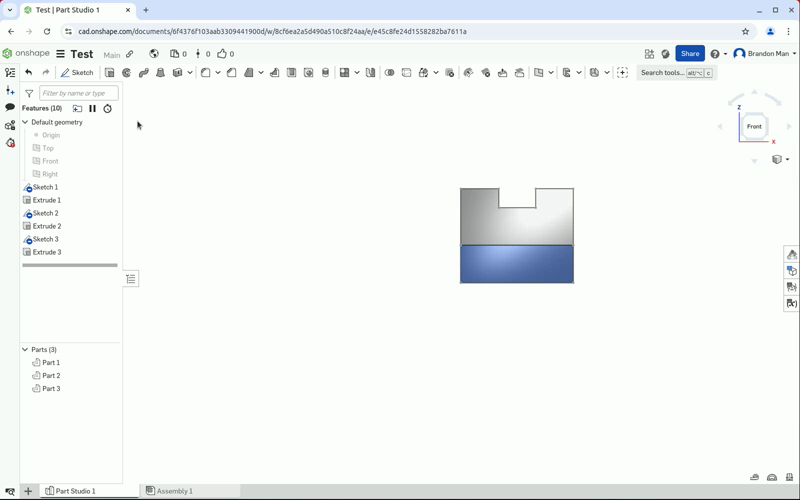
key(shift+7)
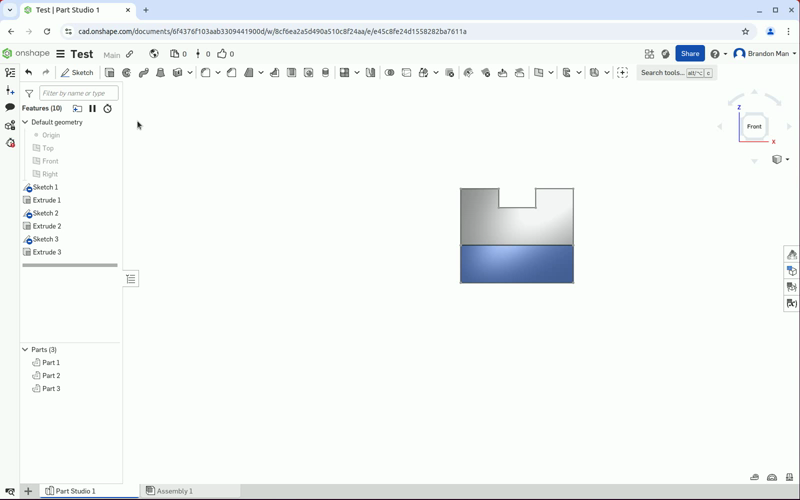
key(left, 2)
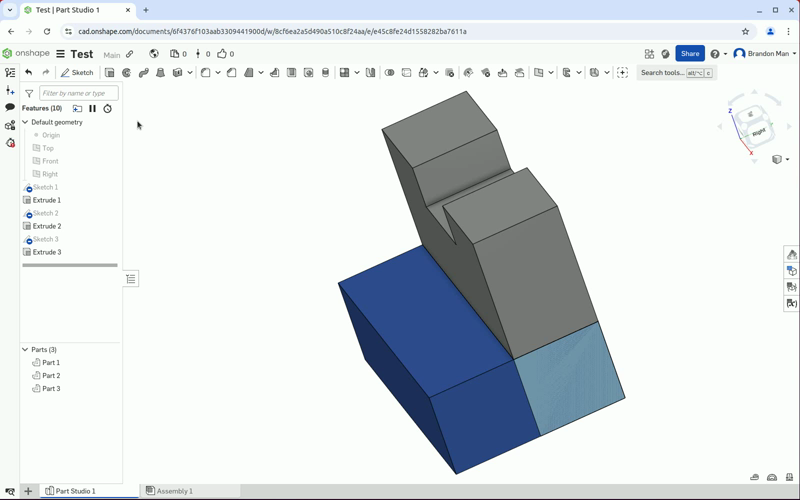
key(down, 2)
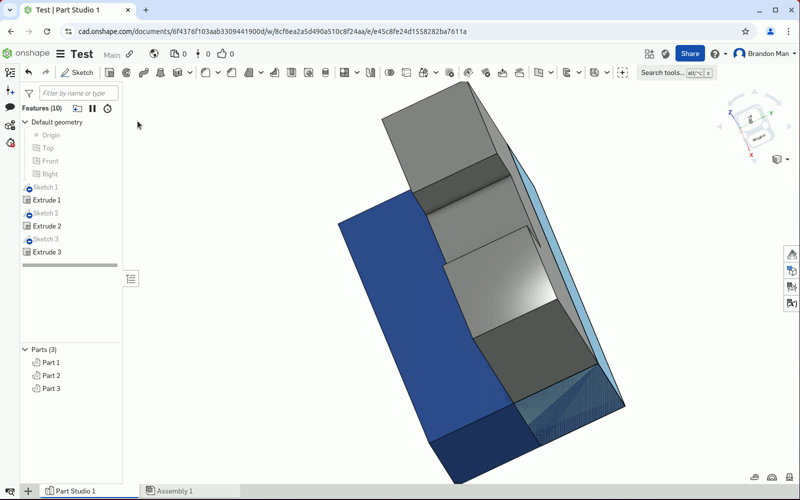
key(up, 2)
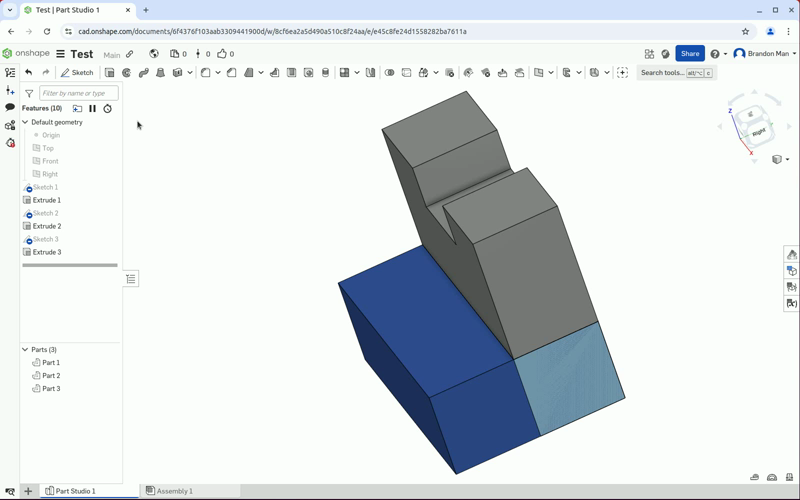
key(right, 2)
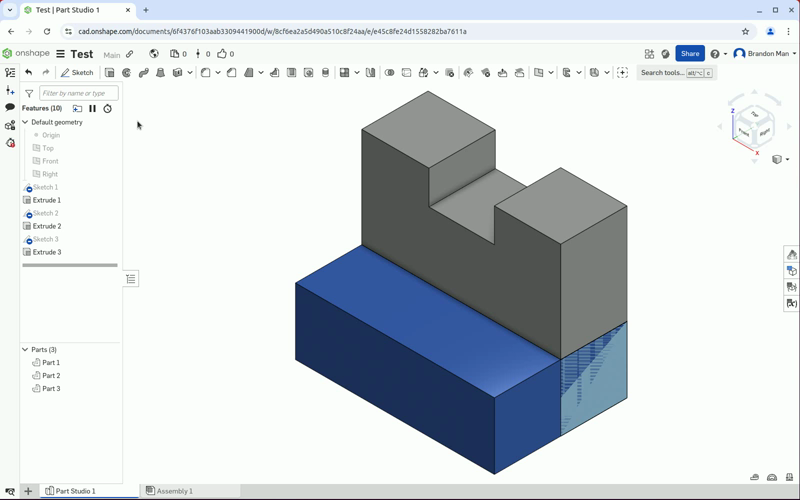
mouse_move(73, 189)
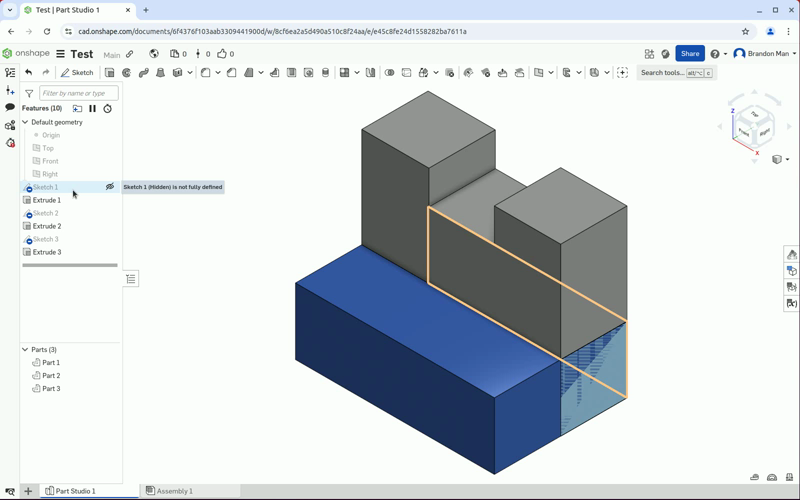
click(73, 189)